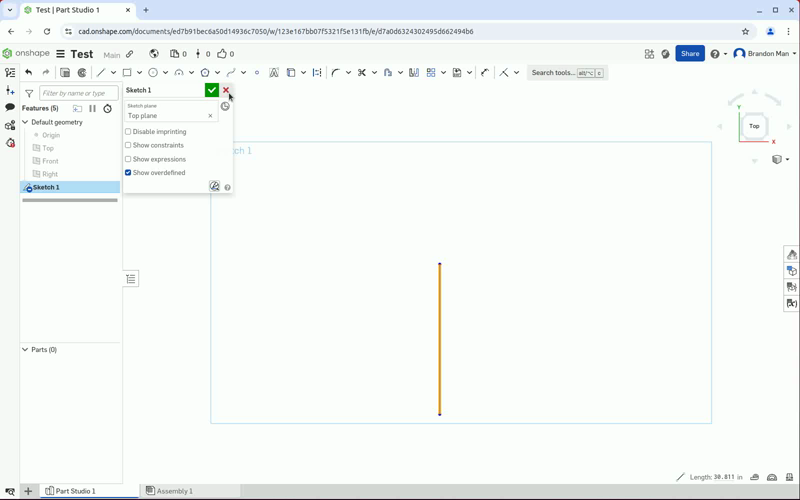
key(shift+h)
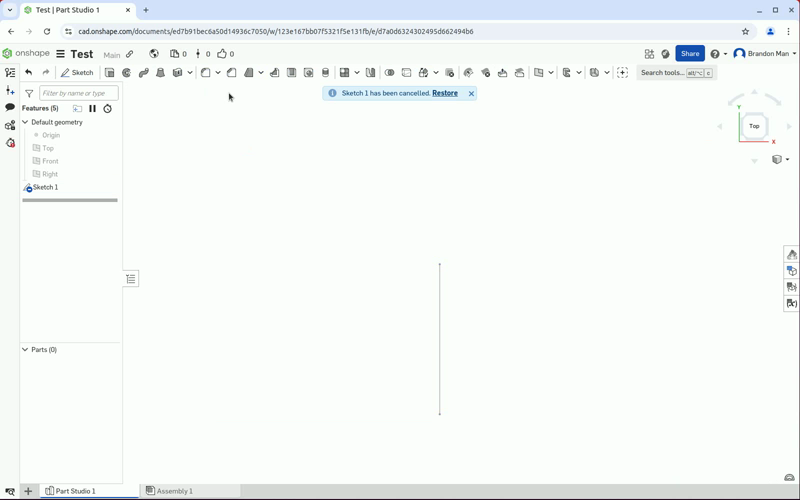
key(shift+s)
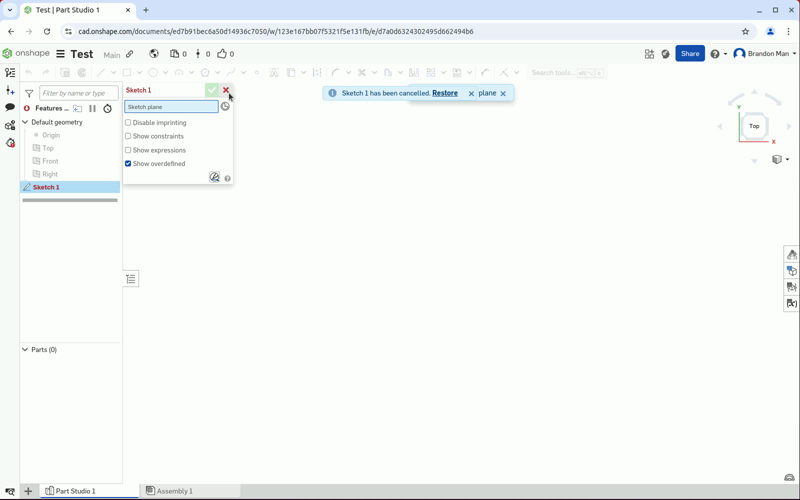
mouse_move(73, 150)
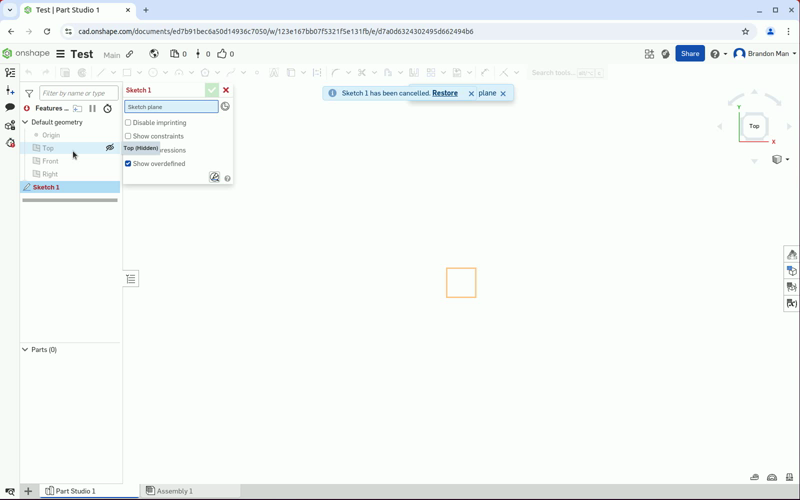
click(73, 150)
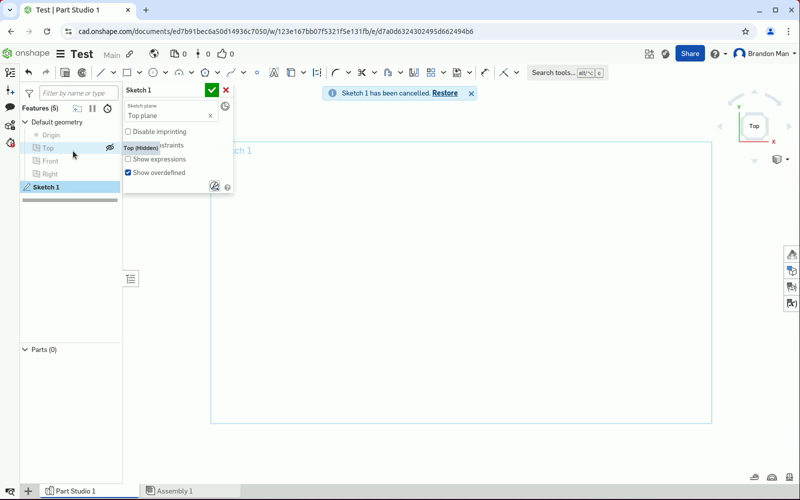
mouse_move(73, 352)
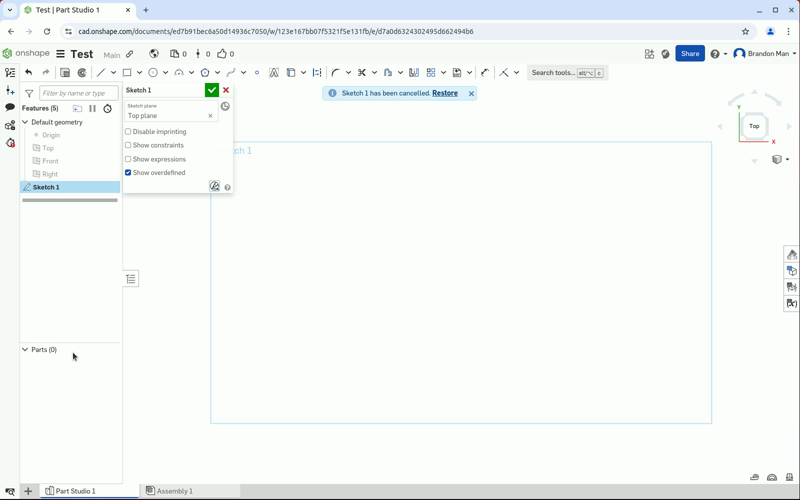
key(y)
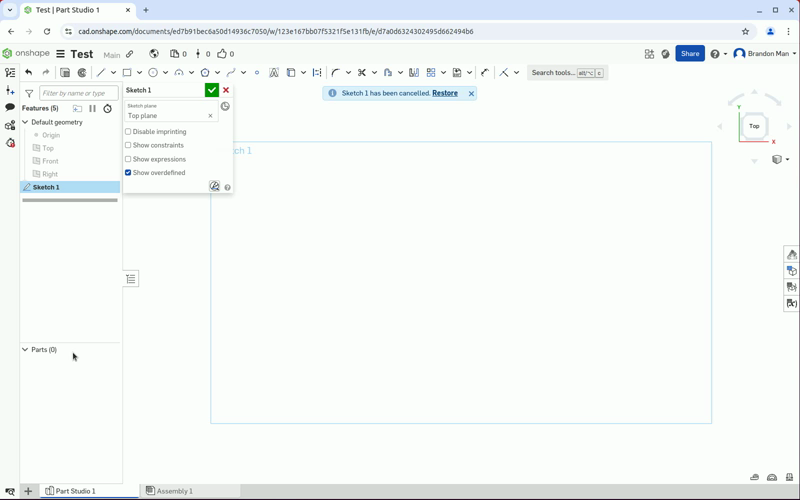
key(l)
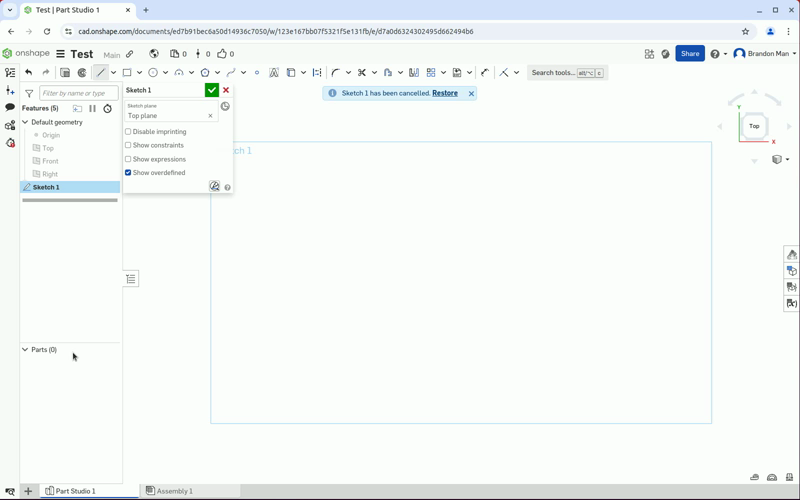
key_down(shift)
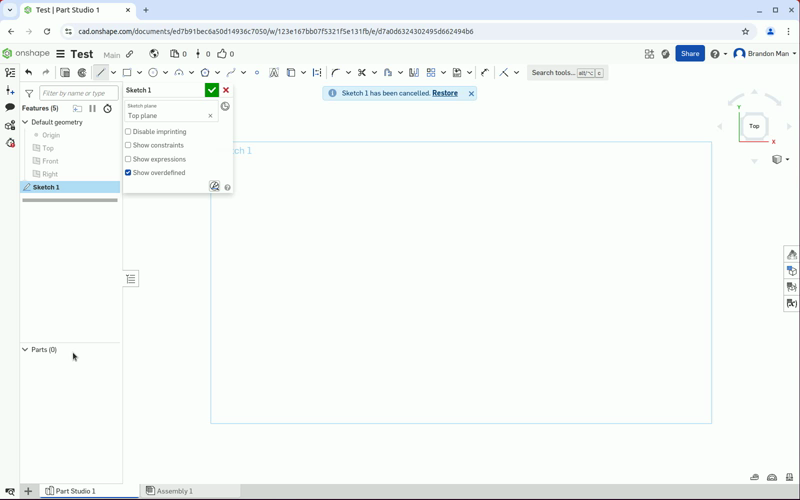
mouse_move(358, 384)
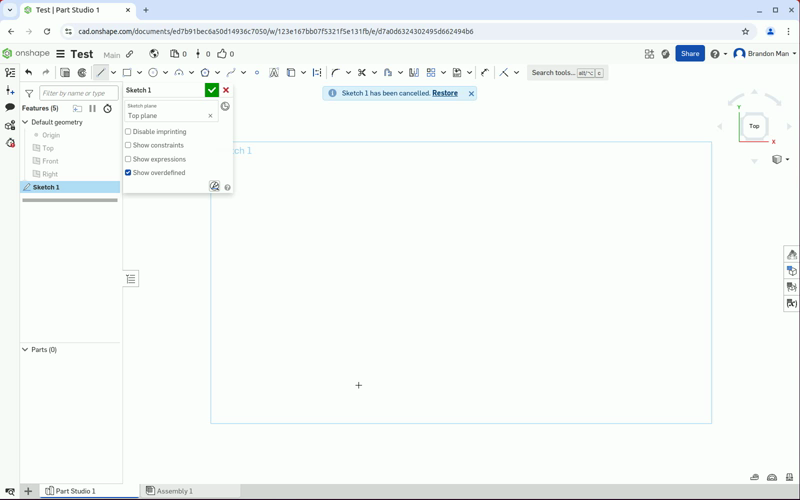
click(358, 384)
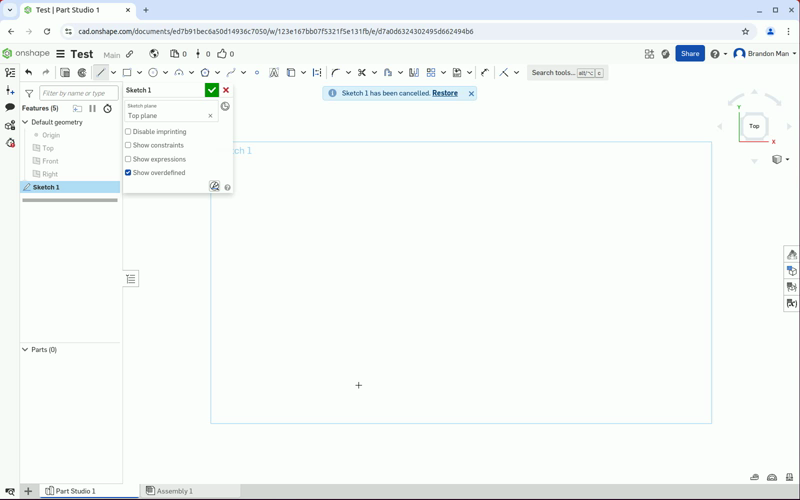
key_up(shift)
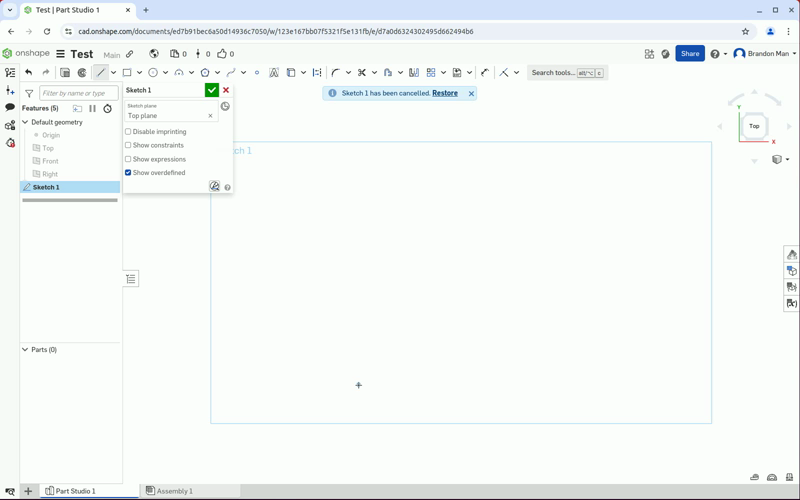
key_down(shift)
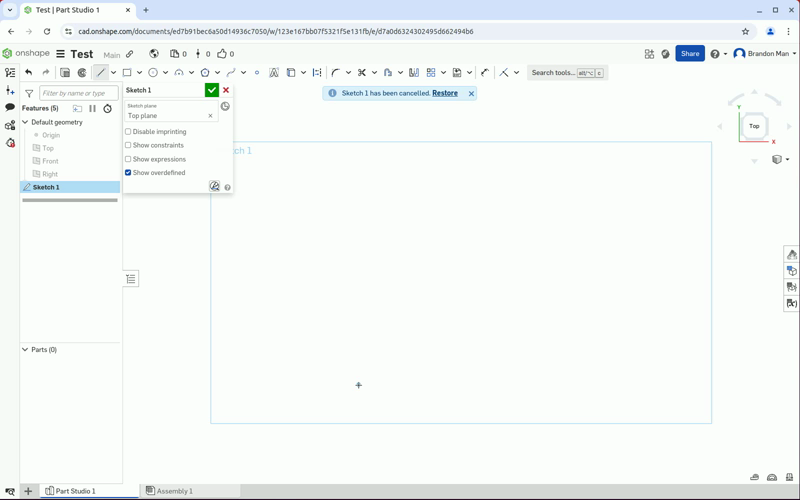
mouse_move(562, 384)
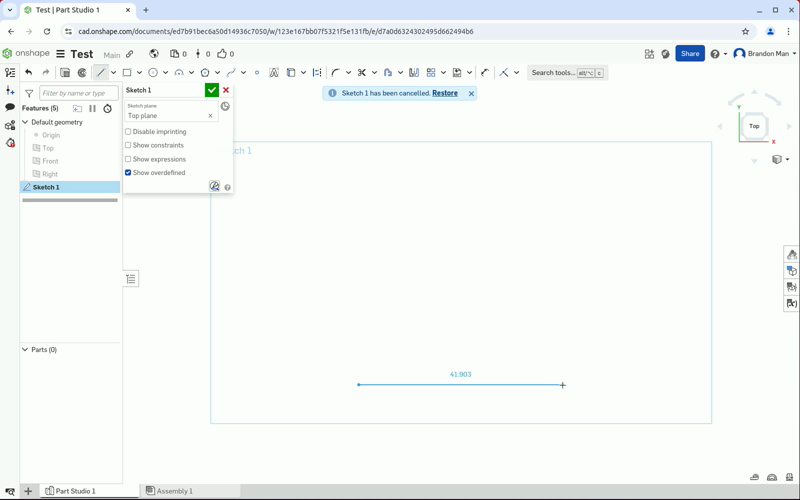
click(562, 384)
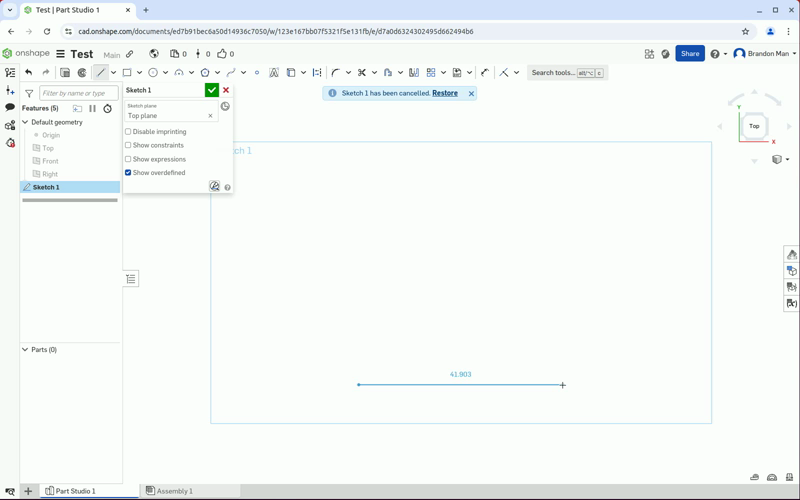
key_up(shift)
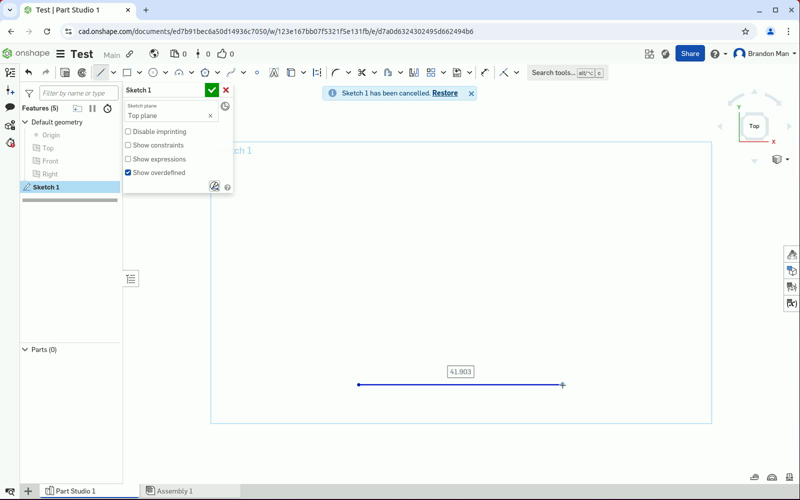
key_down(shift)
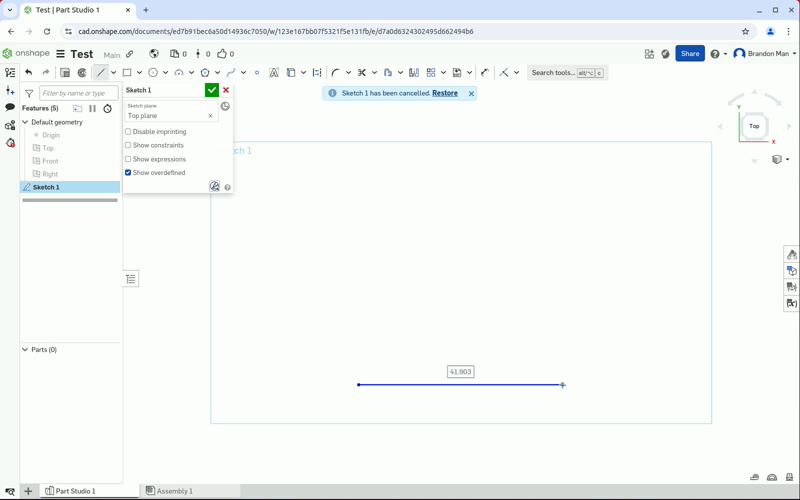
mouse_move(589, 384)
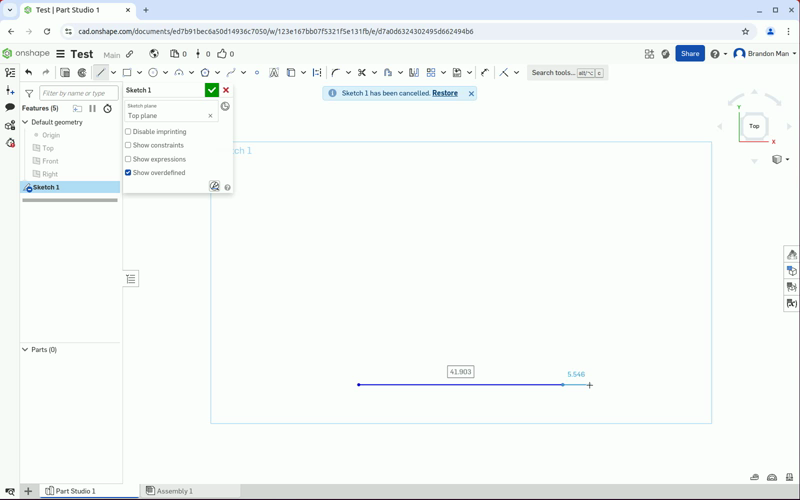
mouse_move(562, 348)
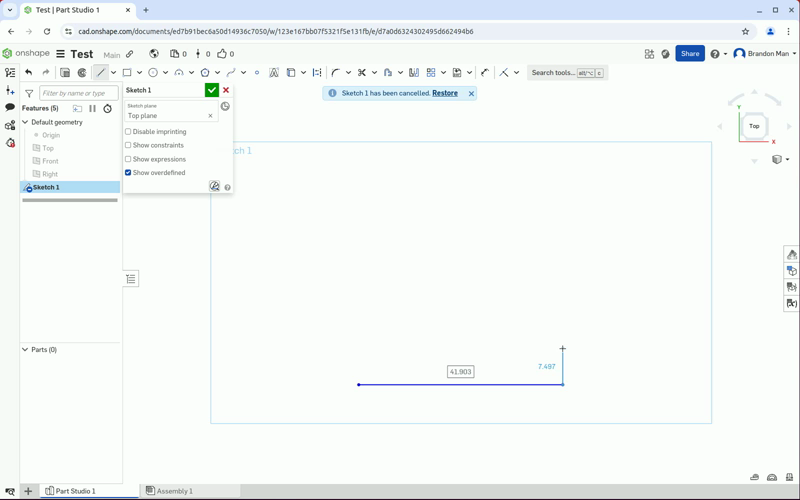
click(562, 348)
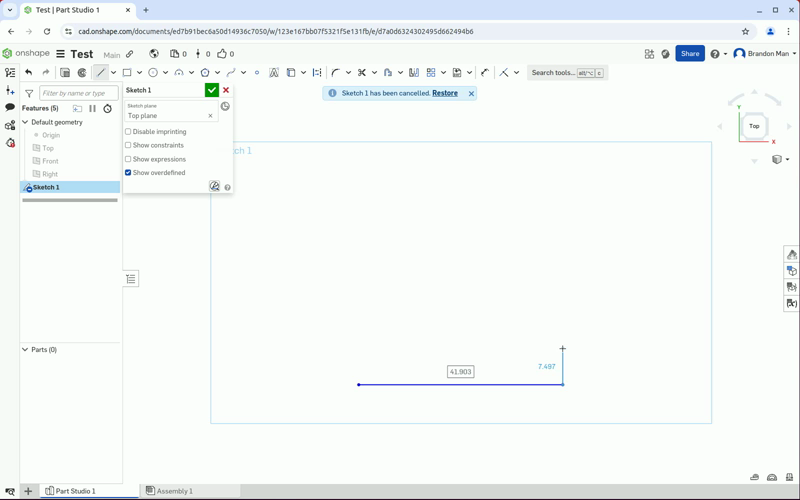
key_up(shift)
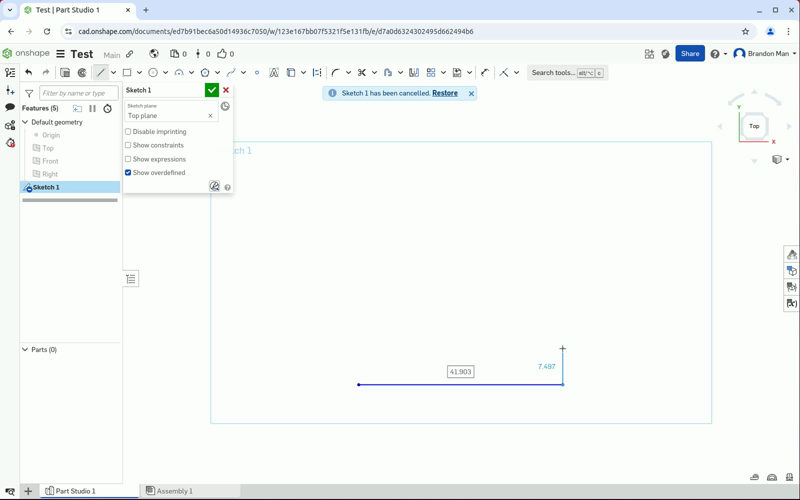
key_down(shift)
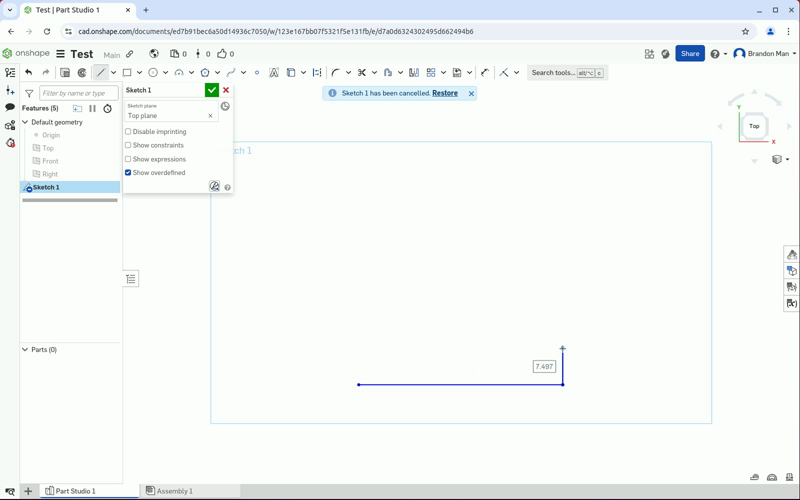
mouse_move(395, 348)
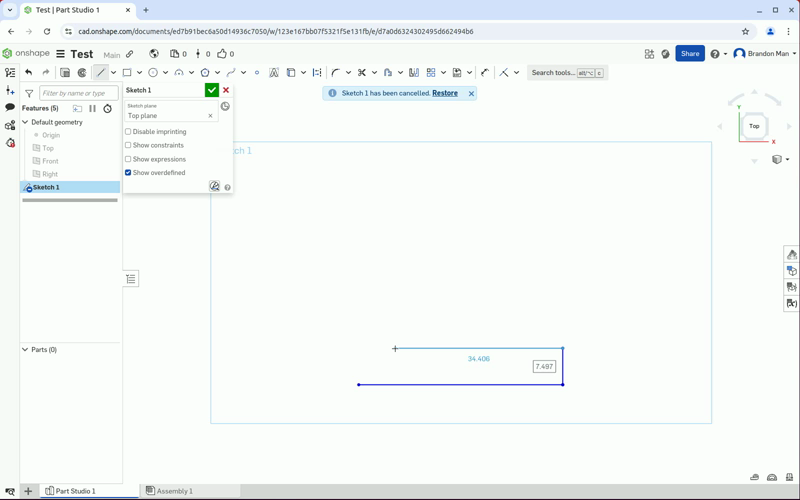
click(395, 348)
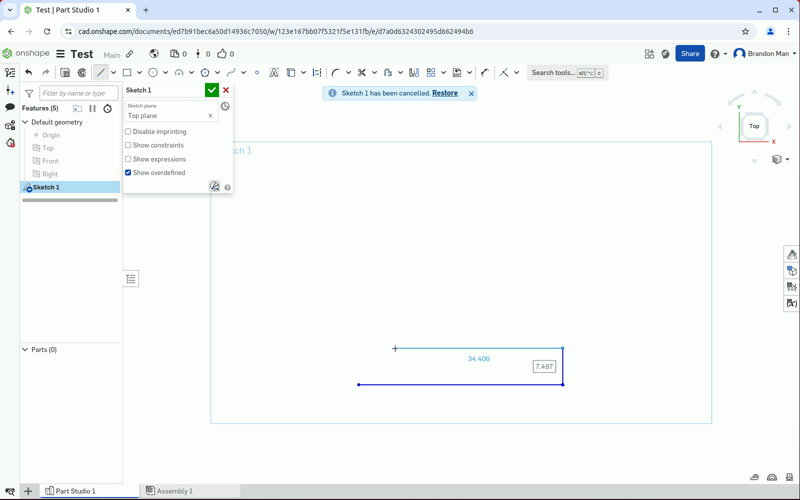
key_up(shift)
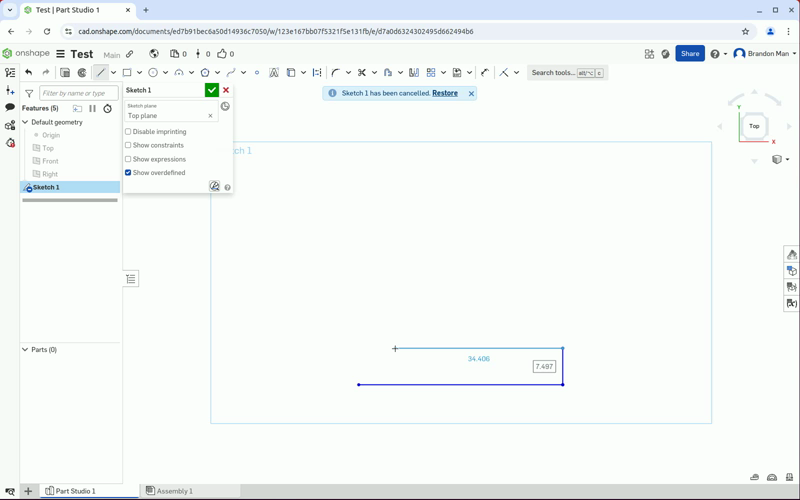
key_down(shift)
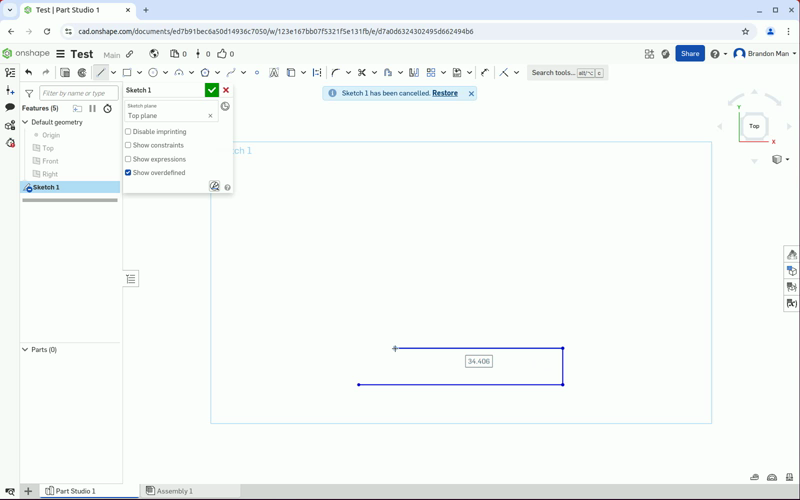
mouse_move(395, 217)
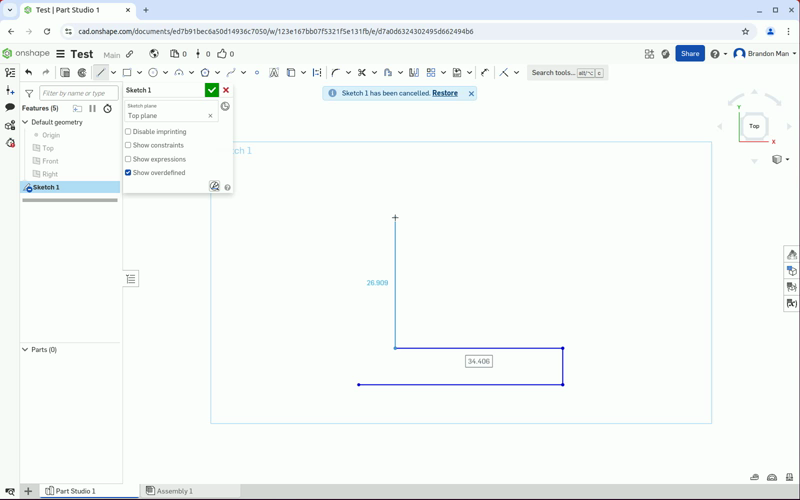
click(395, 217)
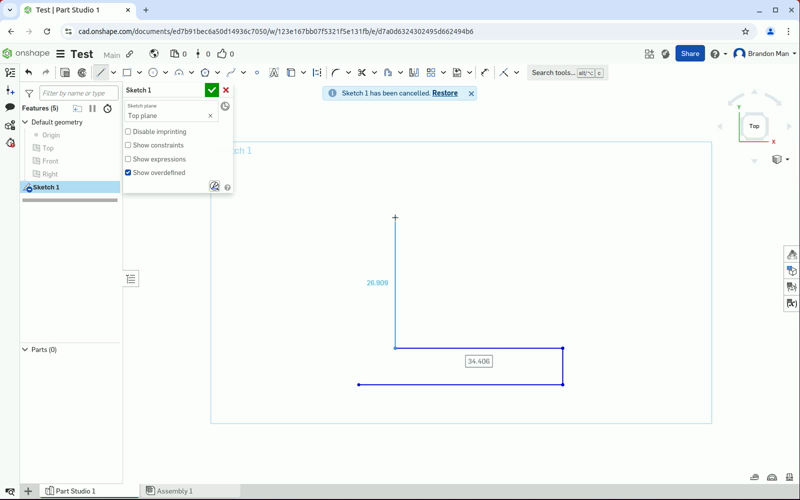
key_up(shift)
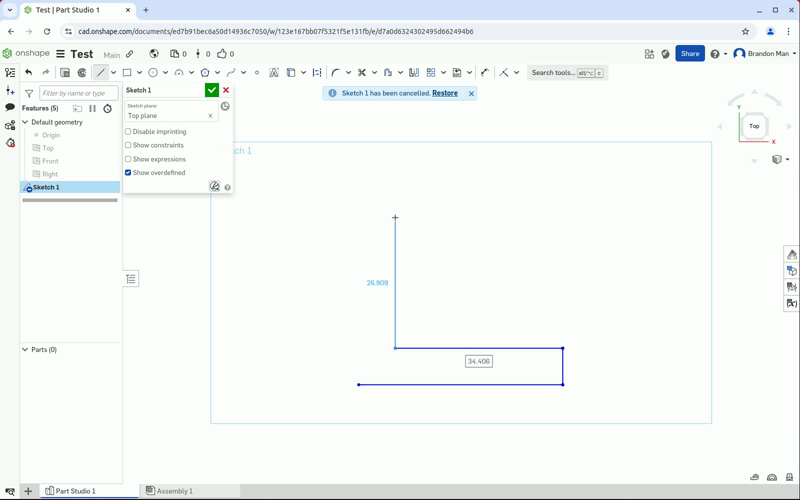
key_down(shift)
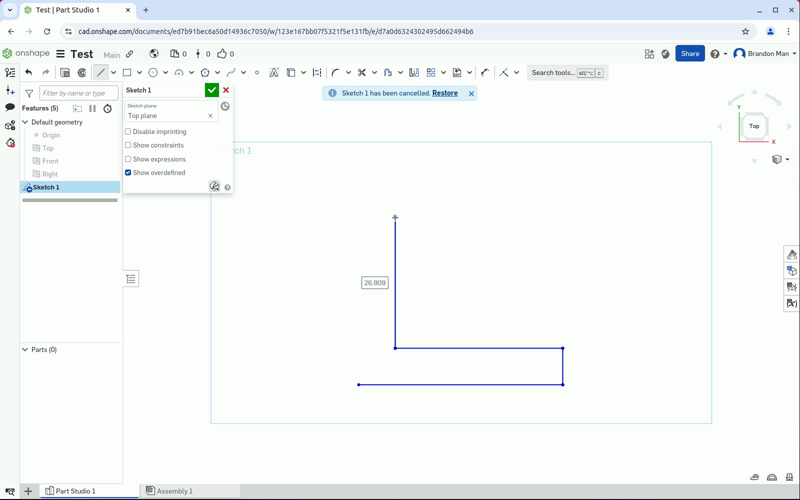
mouse_move(562, 217)
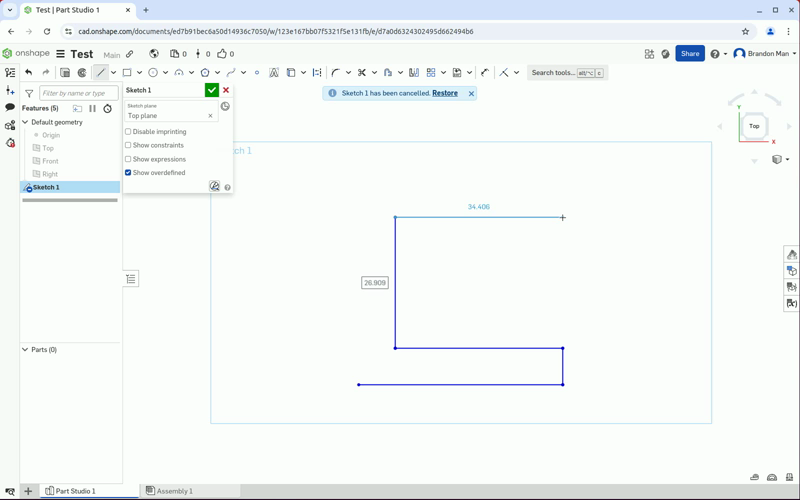
click(562, 217)
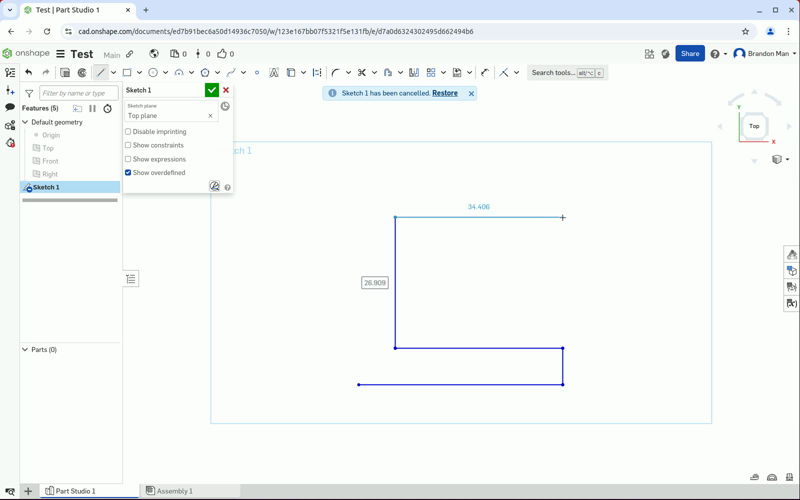
key_up(shift)
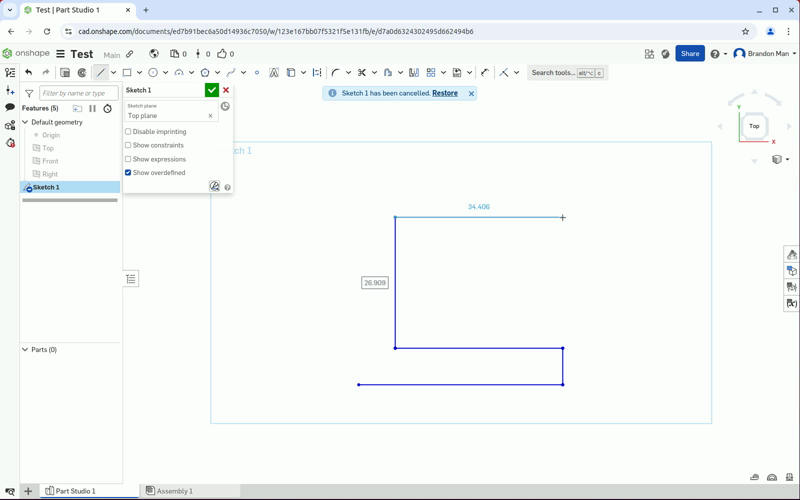
key_down(shift)
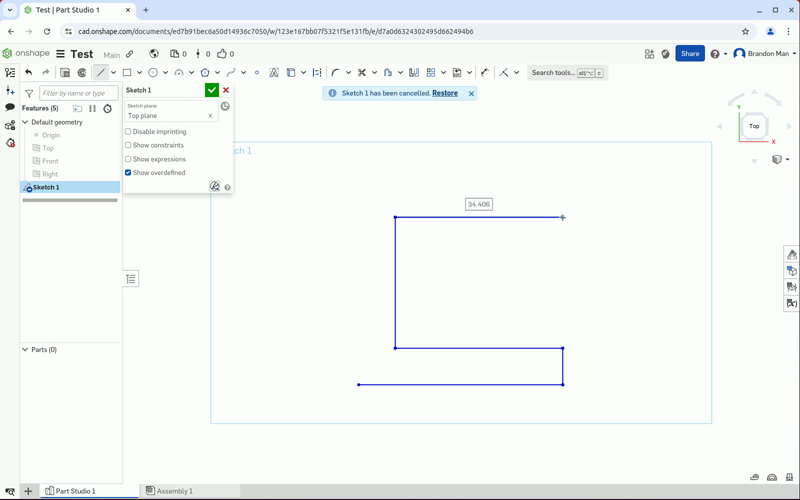
mouse_move(589, 217)
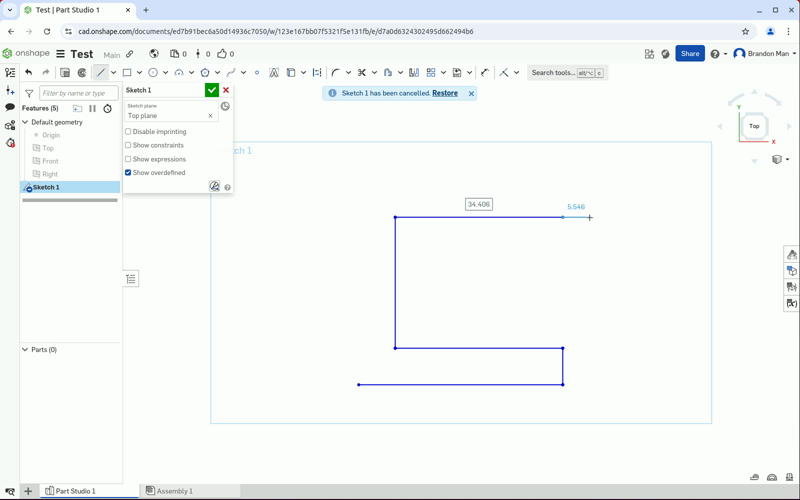
mouse_move(562, 180)
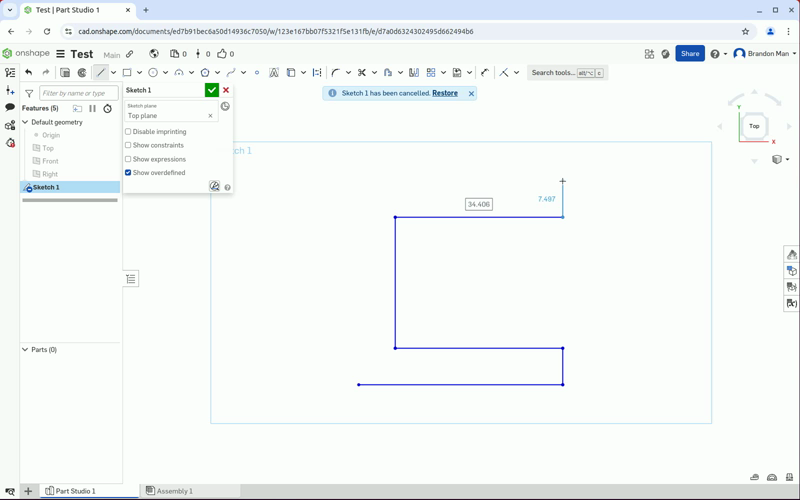
click(562, 180)
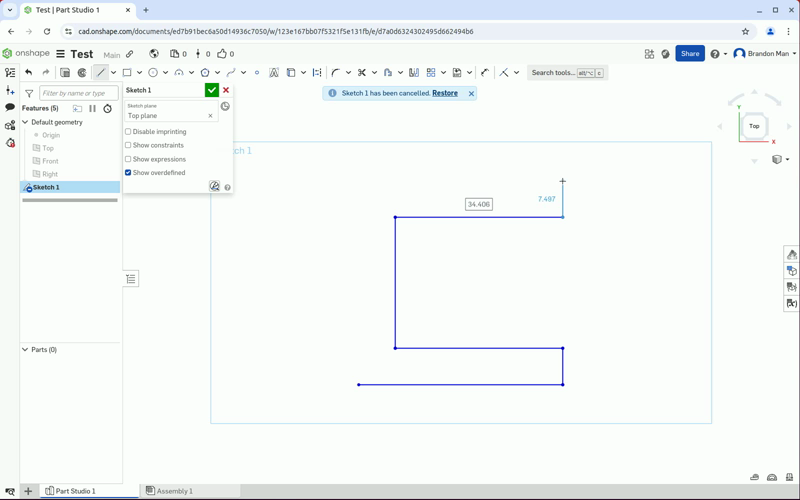
key_up(shift)
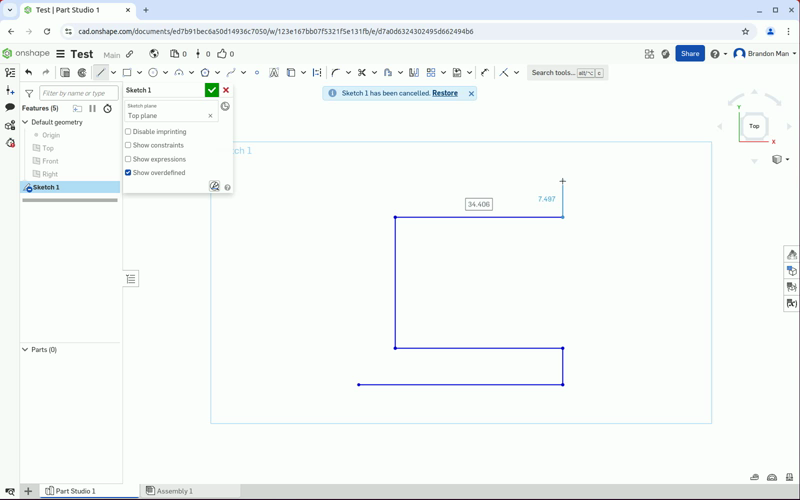
key_down(shift)
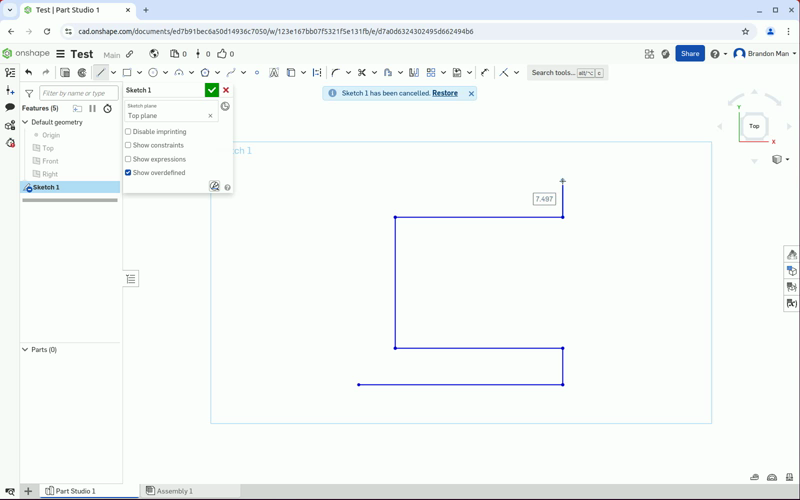
mouse_move(358, 180)
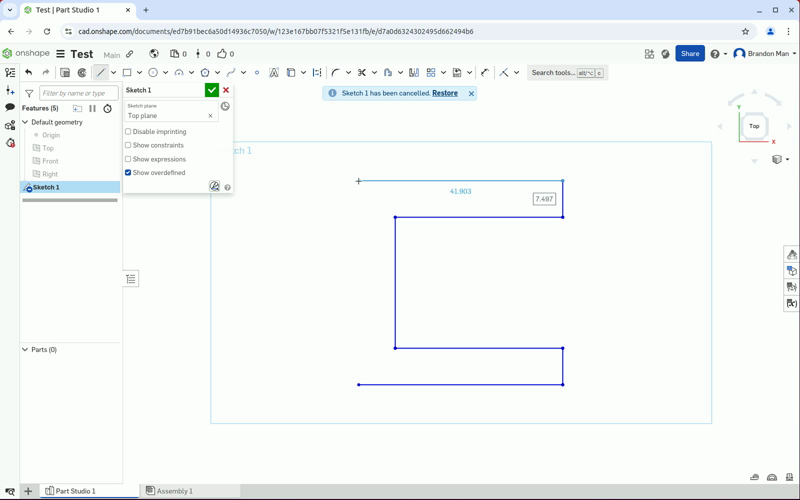
click(358, 180)
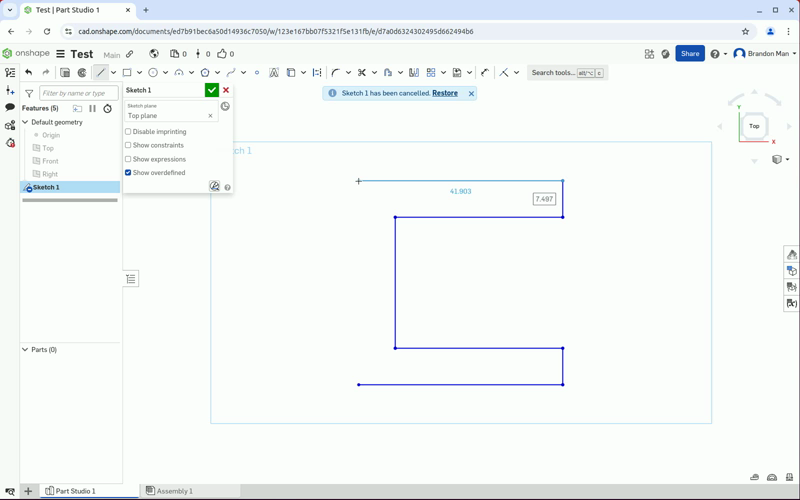
key_up(shift)
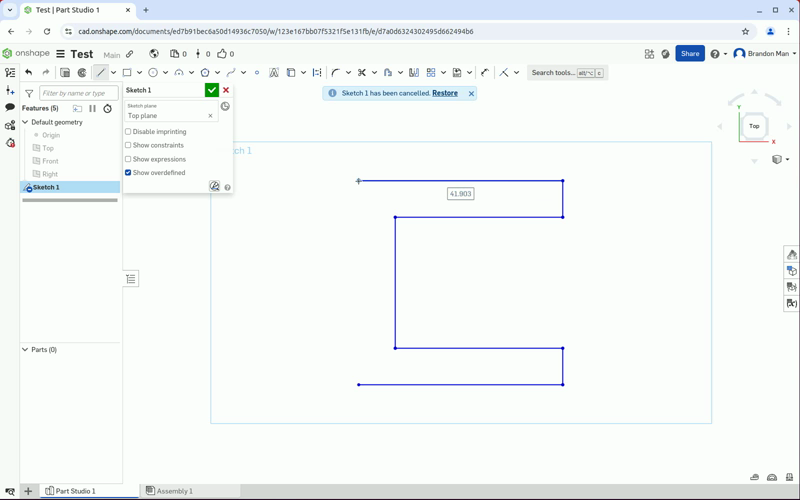
key_down(shift)
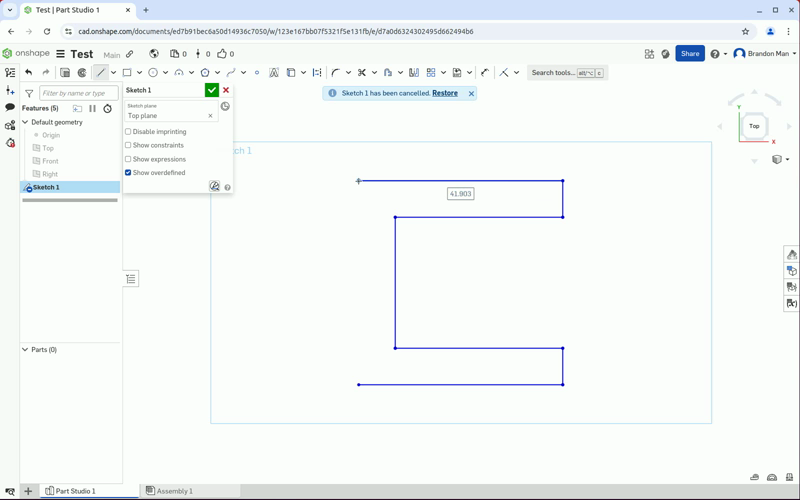
mouse_move(358, 384)
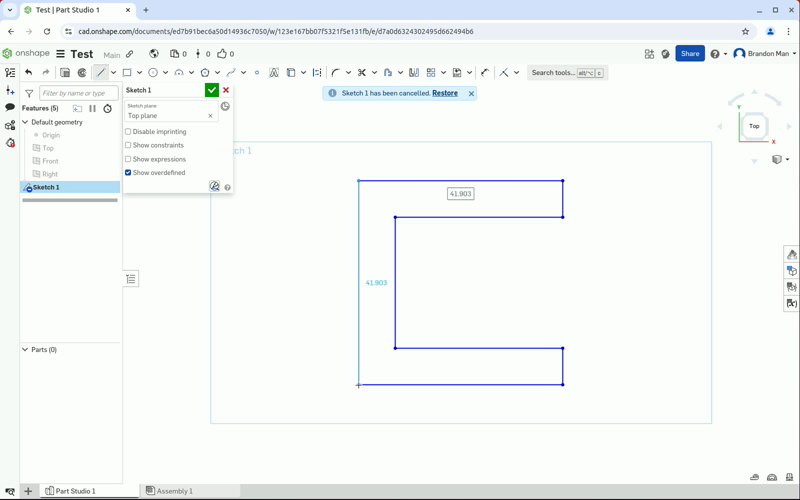
key_up(shift)
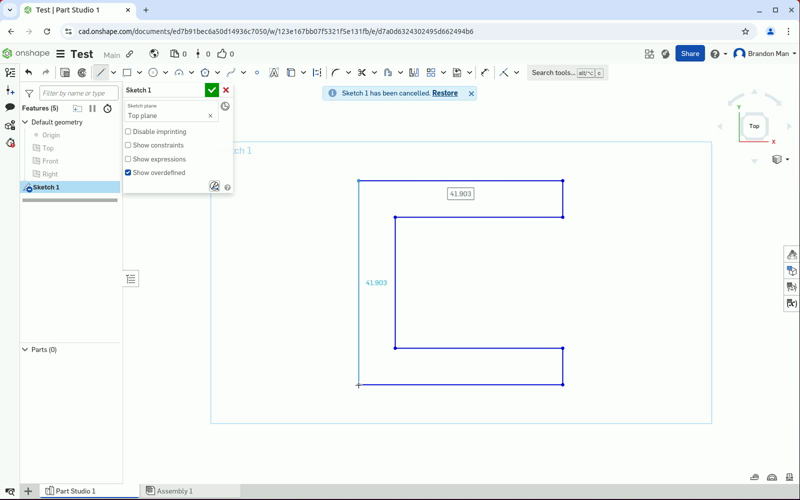
click(358, 384)
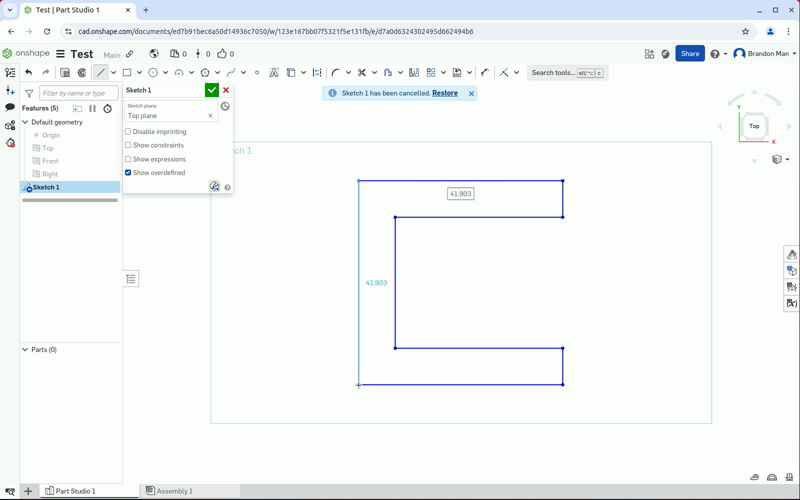
key(esc)
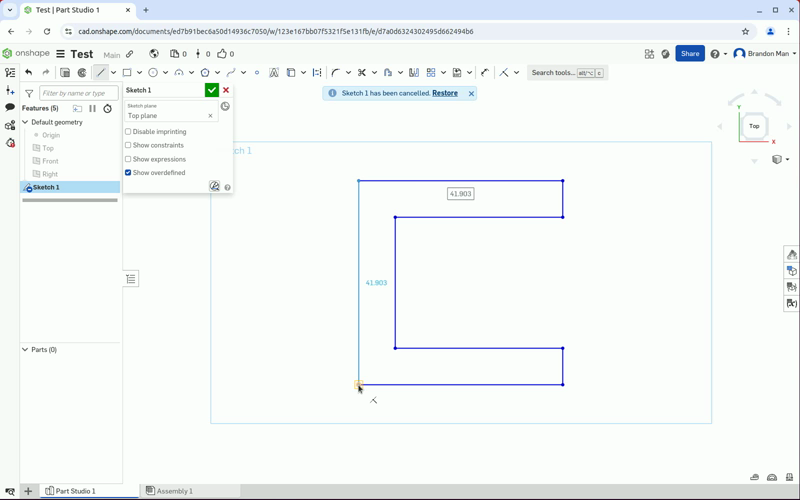
mouse_move(372, 329)
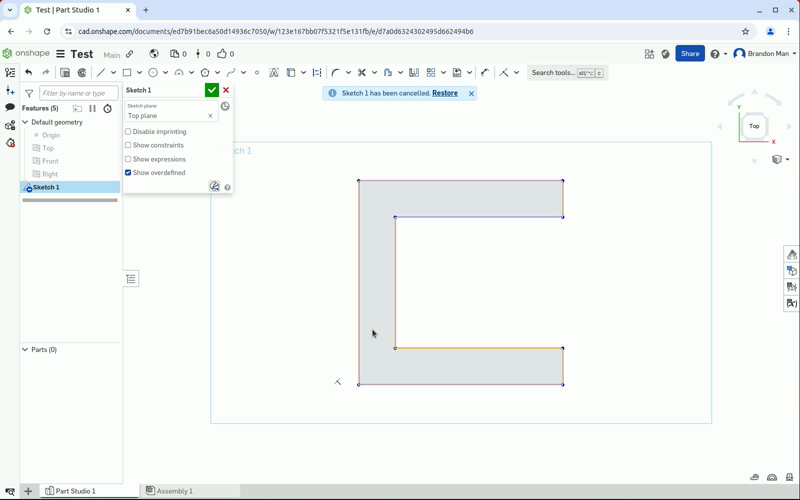
click(372, 329)
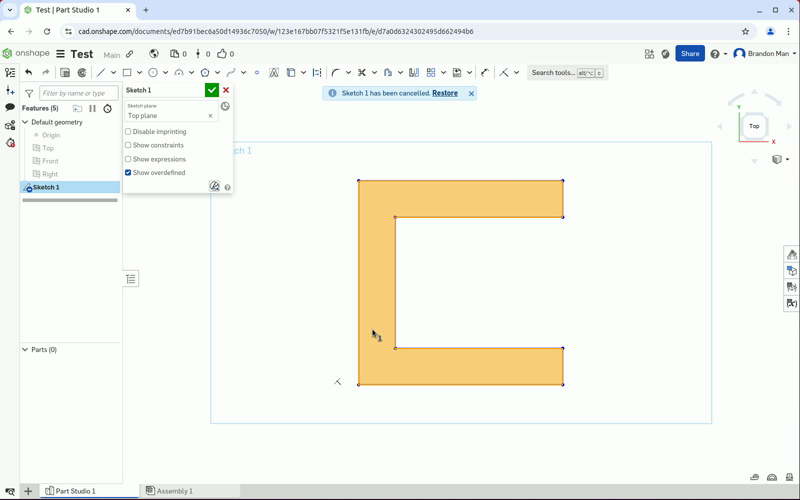
mouse_move(73, 352)
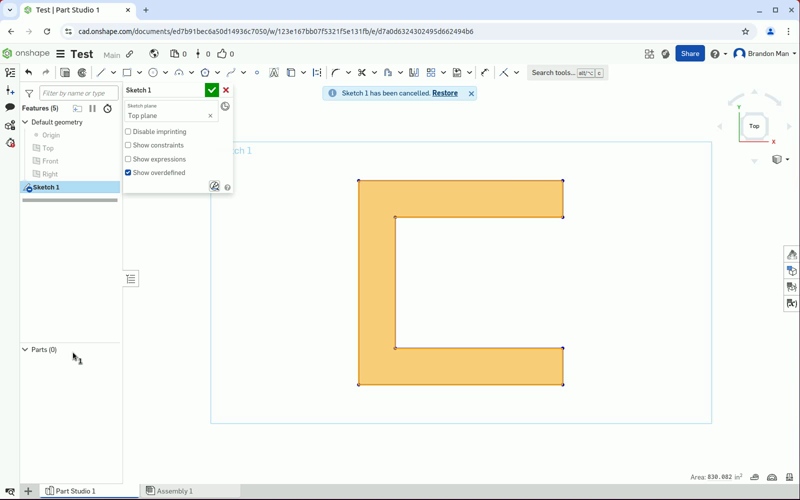
key(shift+y)
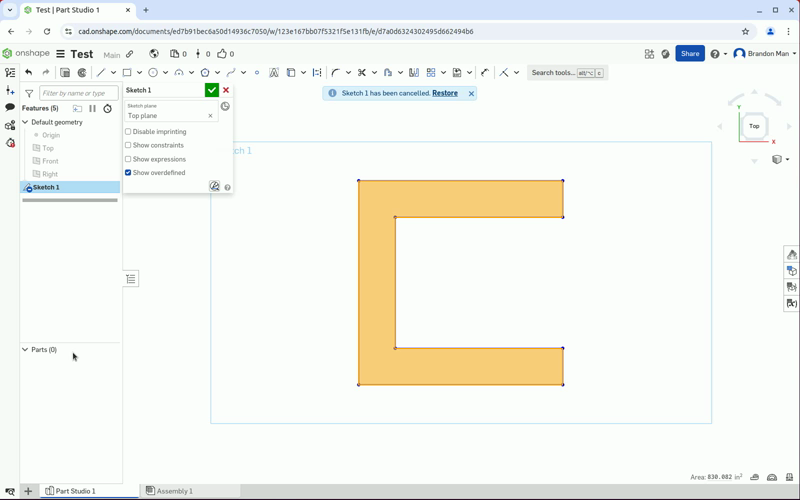
key(shift+e)
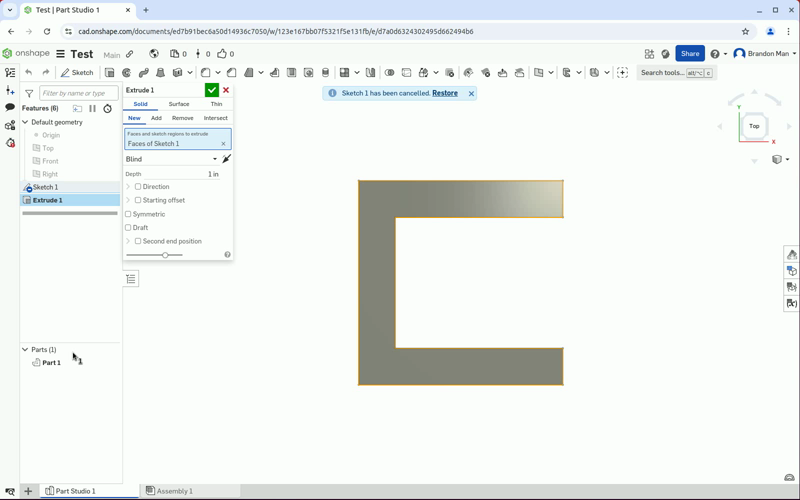
mouse_move(143, 106)
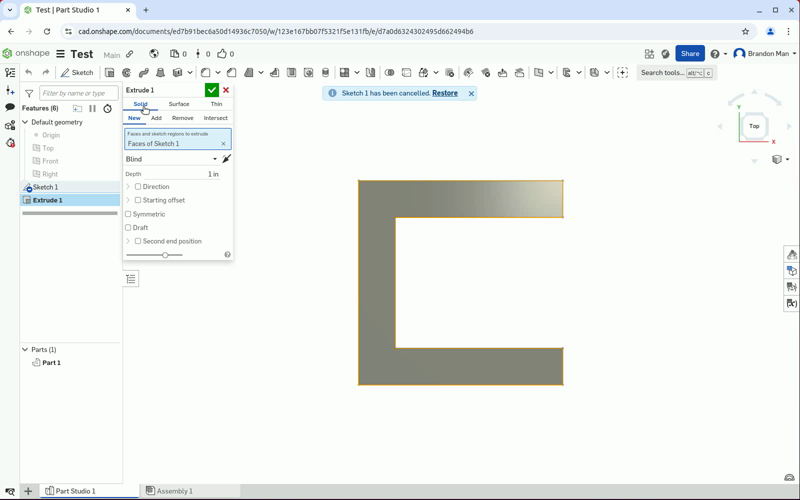
click(143, 106)
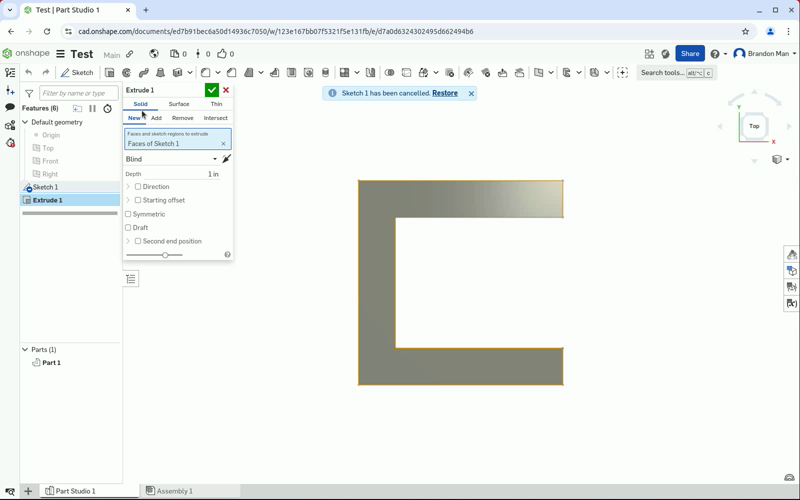
mouse_move(137, 120)
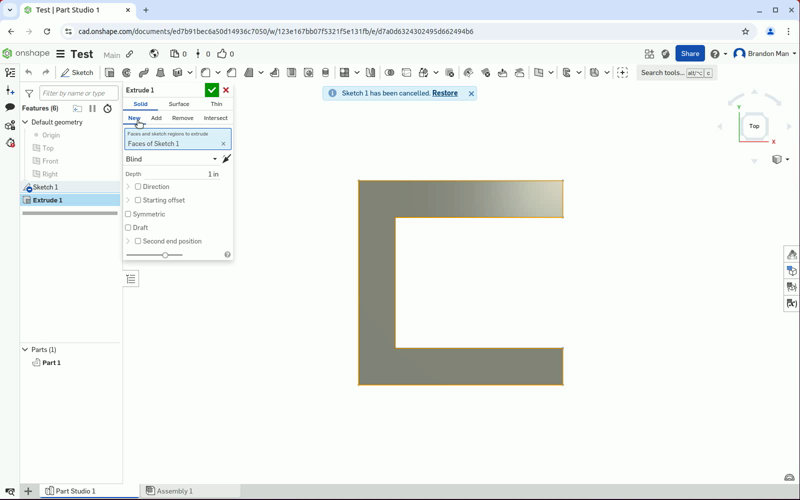
click(137, 120)
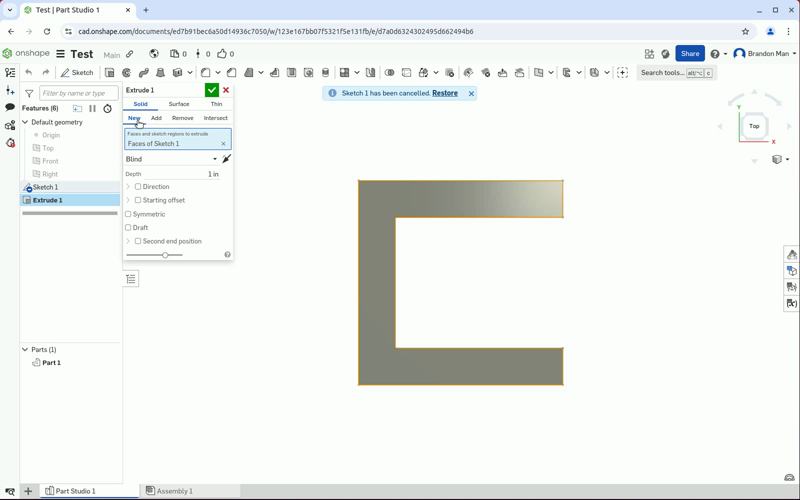
key(tab, 4)
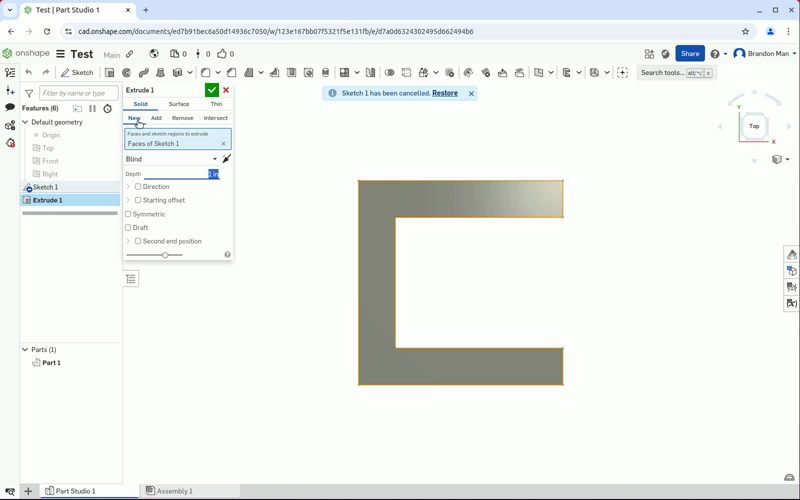
text(7.462)
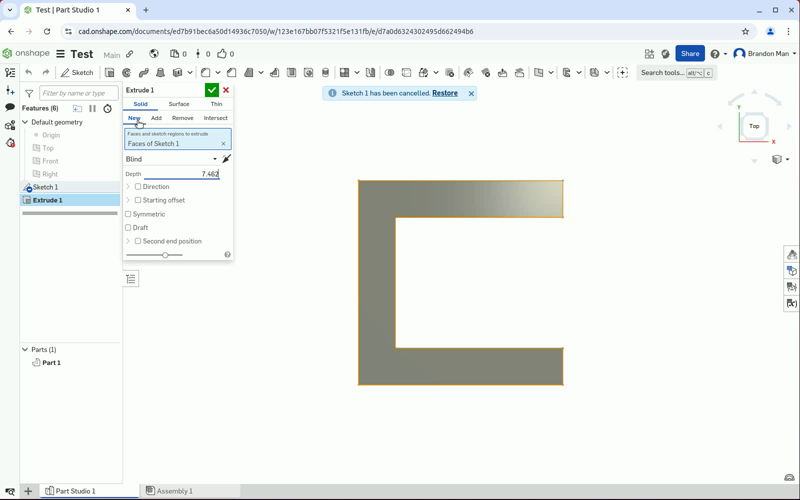
key(enter)
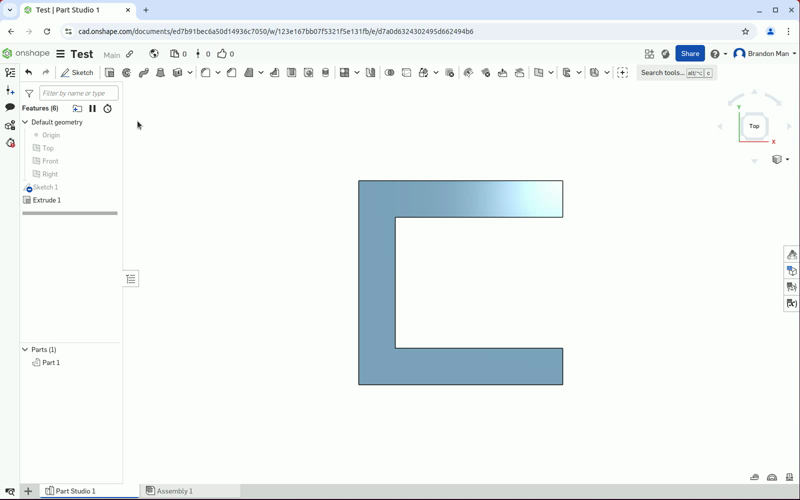
key(shift+h)
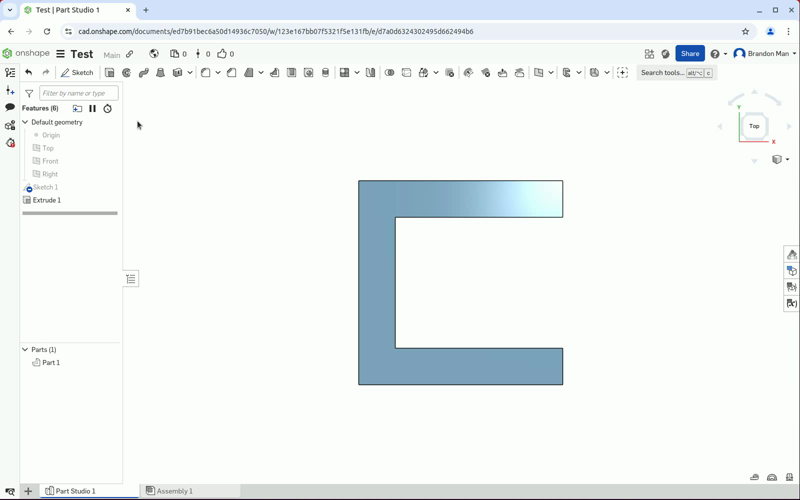
key(shift+h)
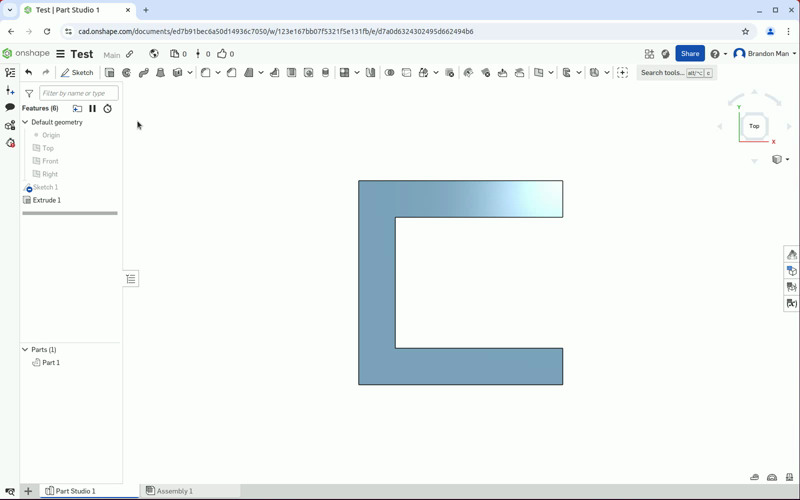
mouse_move(73, 189)
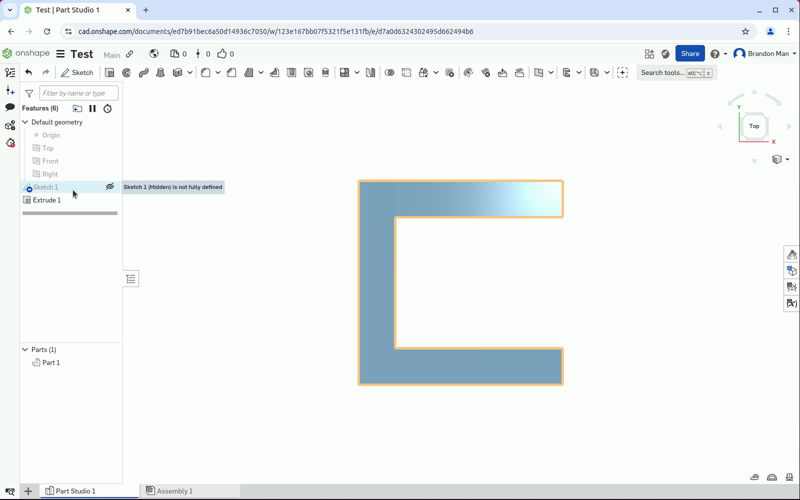
click(73, 189)
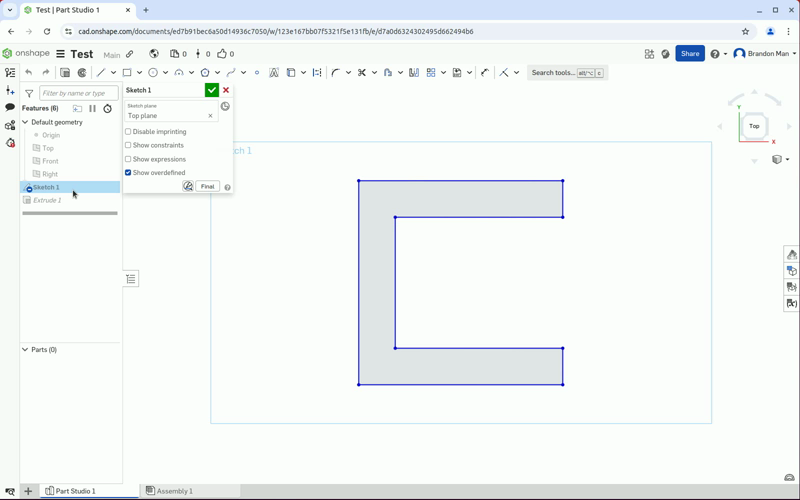
mouse_move(229, 92)
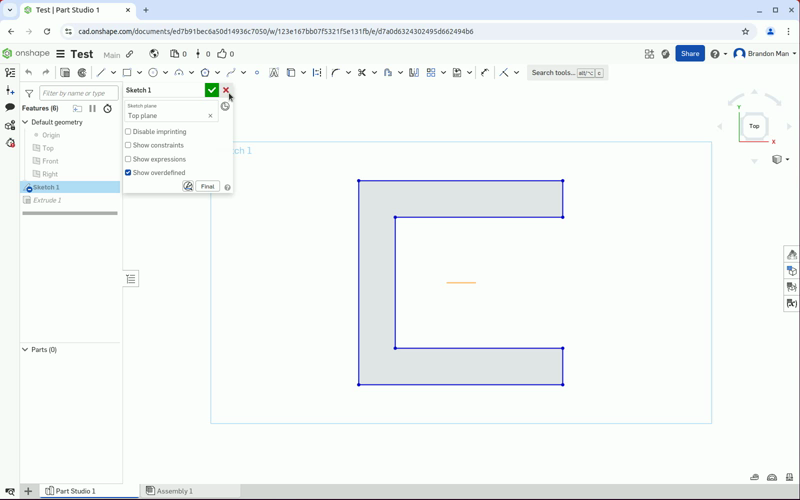
click(229, 92)
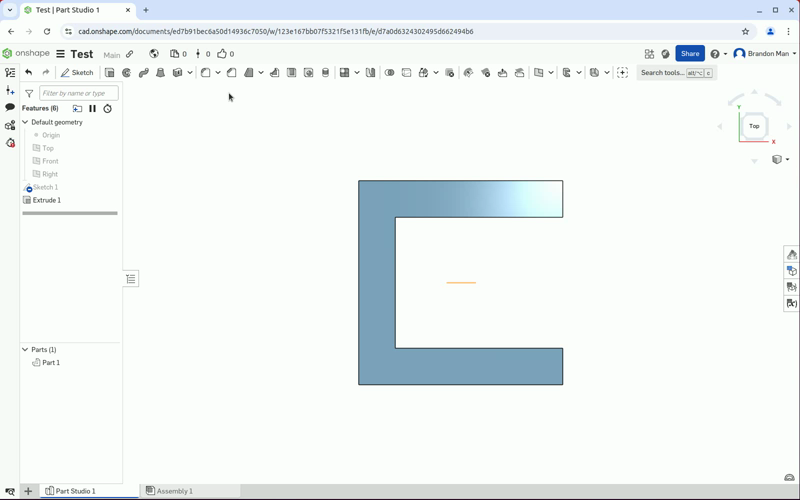
mouse_move(73, 352)
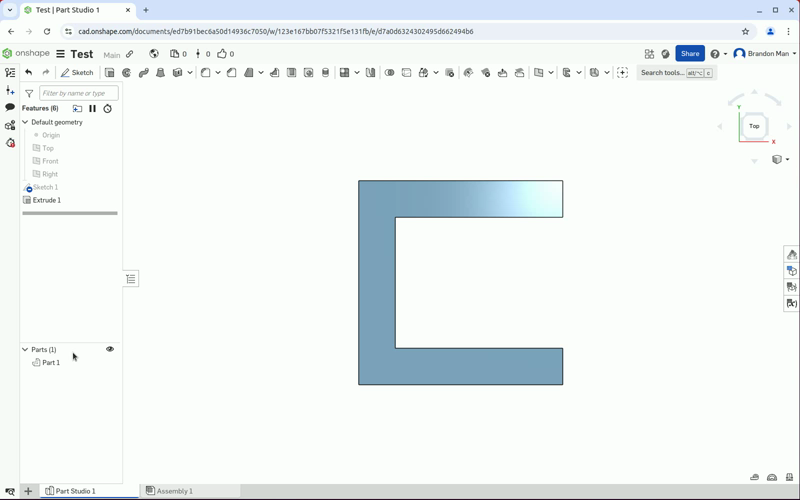
key(y)
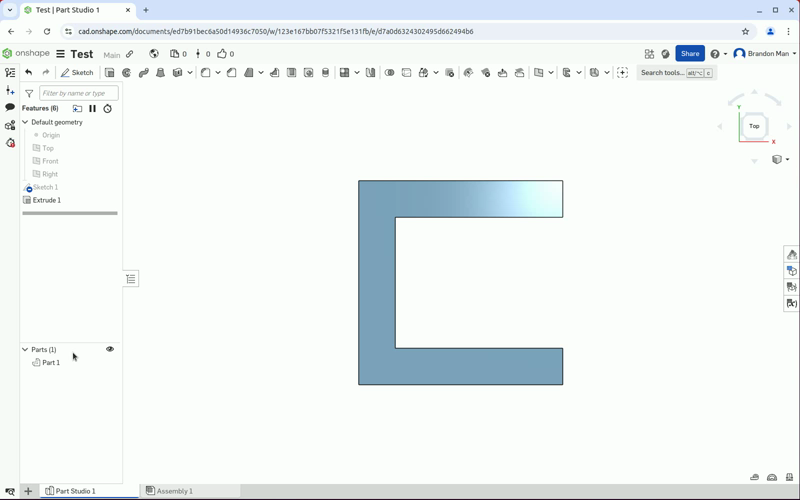
key(shift+p)
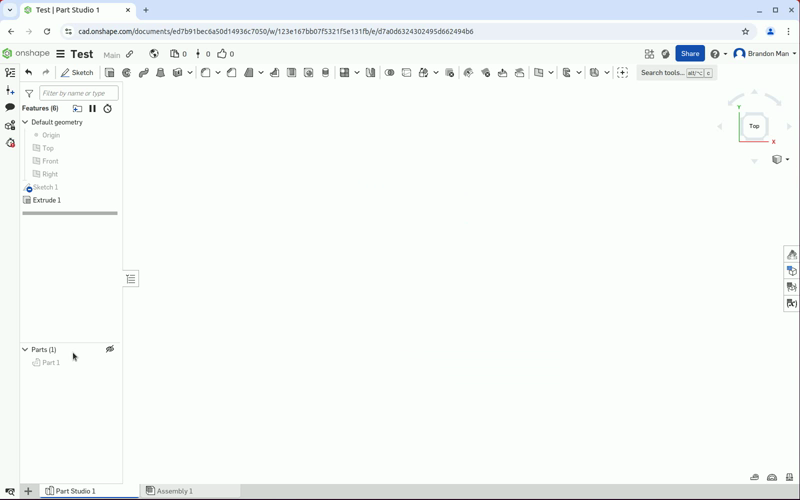
key(space)
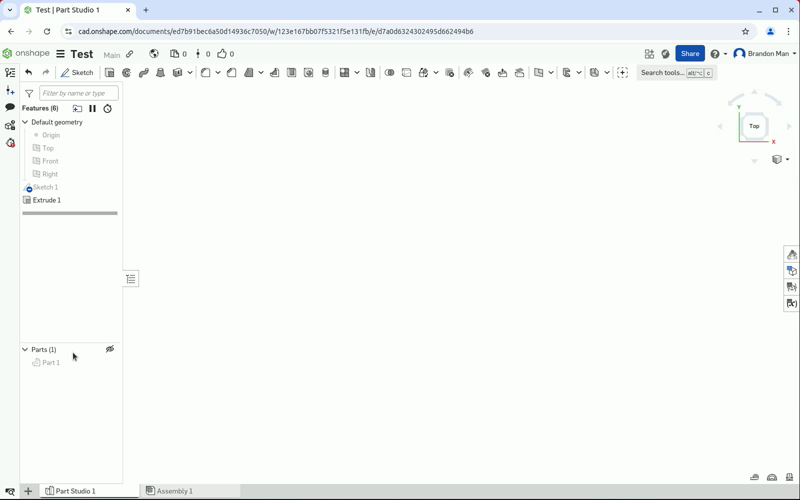
key_down(shift)
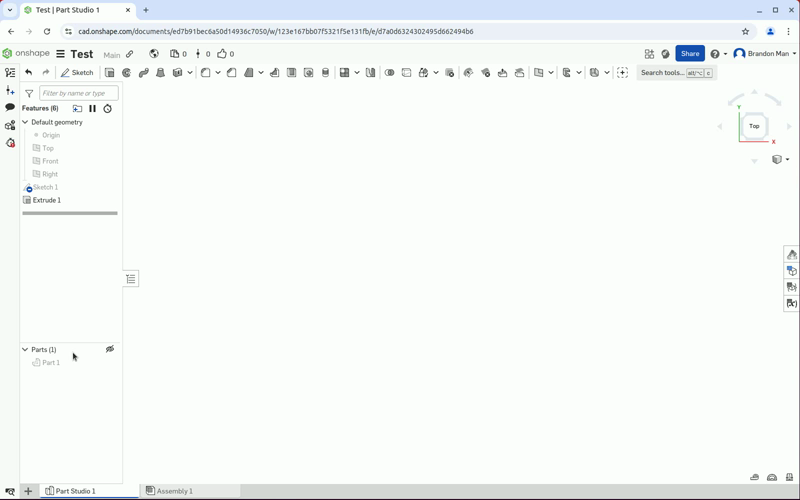
key(up)
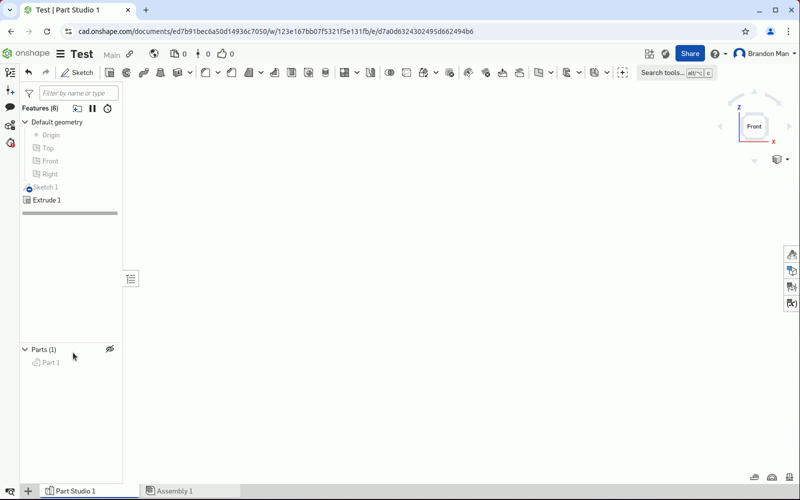
key_up(shift)
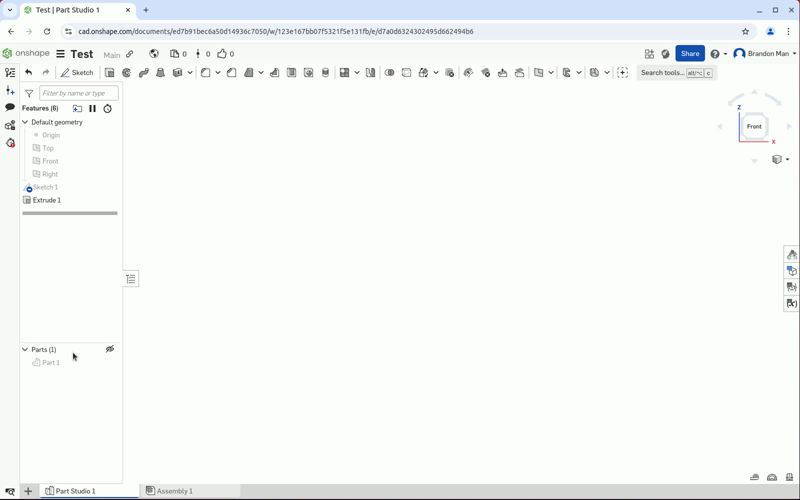
mouse_move(73, 352)
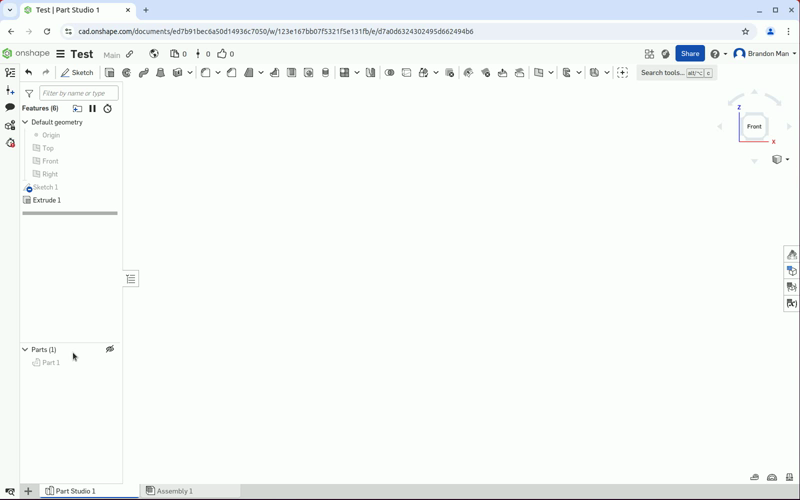
key(shift+y)
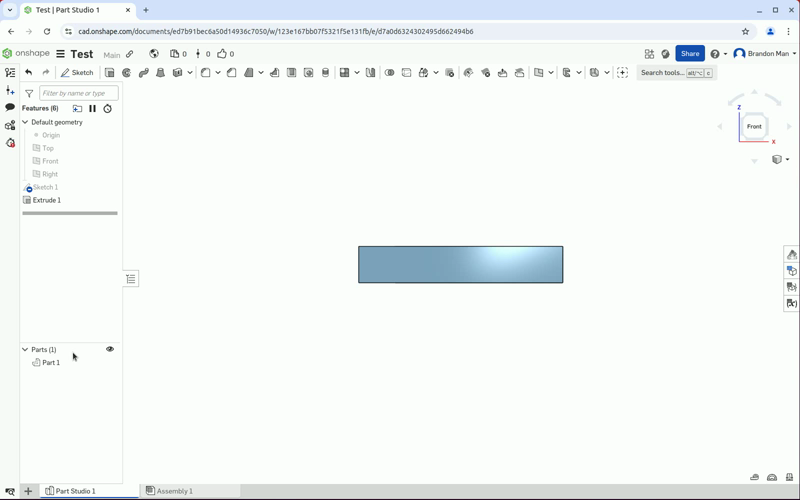
mouse_move(541, 75)
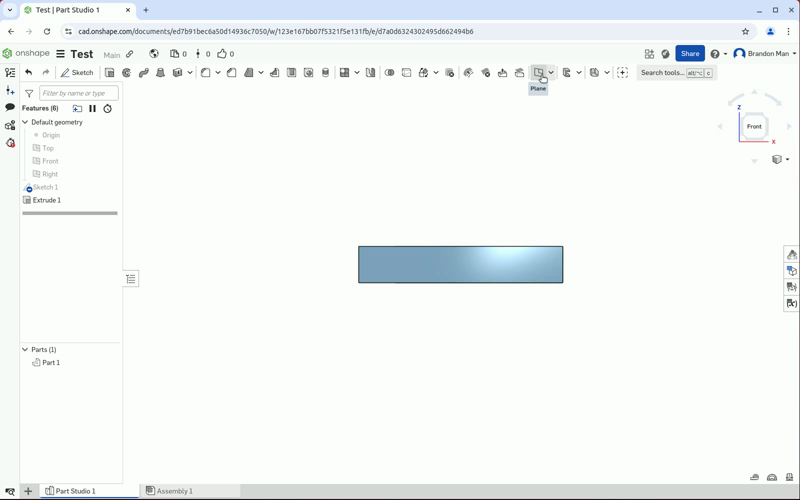
click(541, 75)
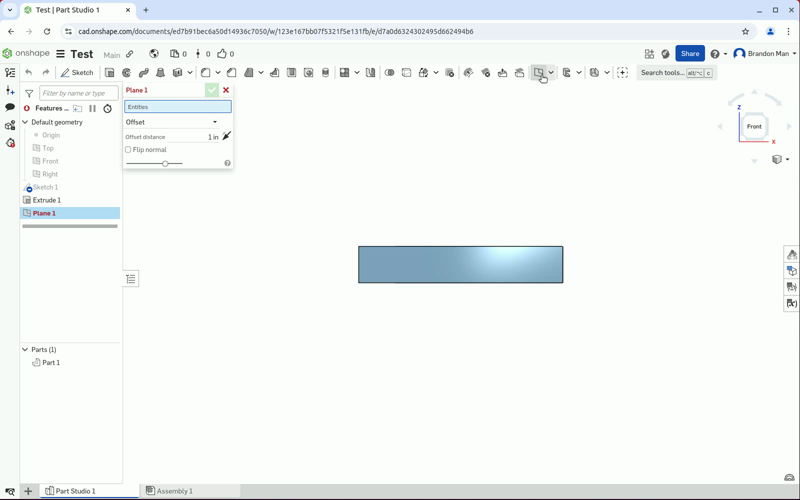
mouse_move(73, 163)
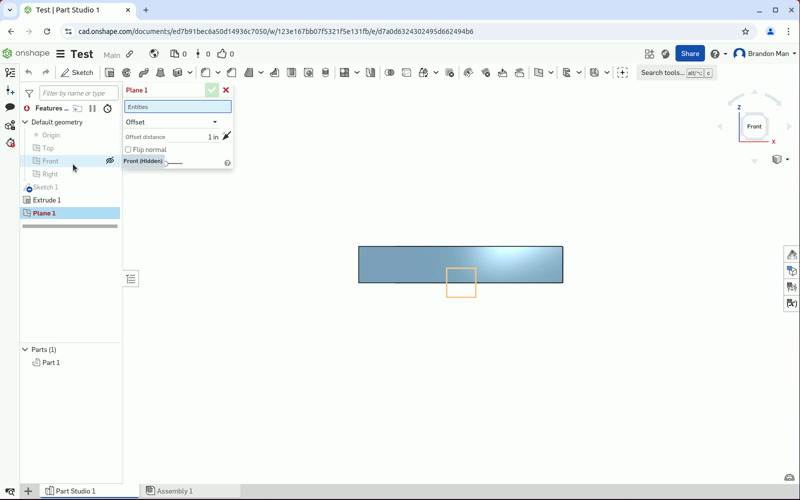
click(73, 163)
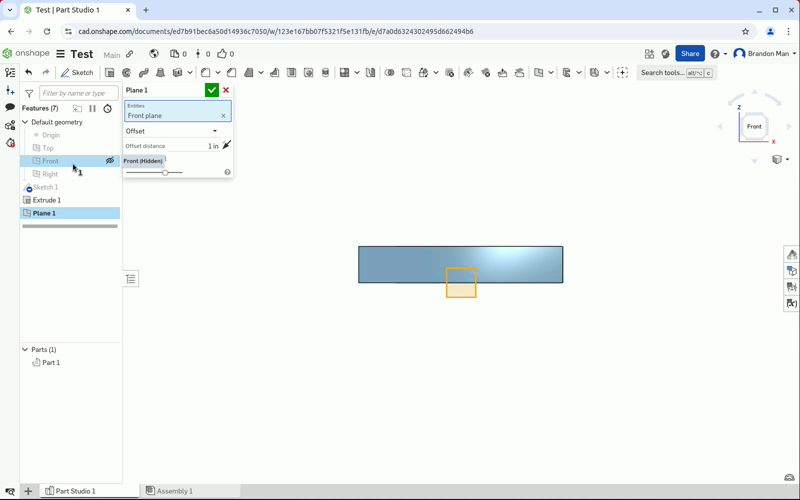
key(tab, 2)
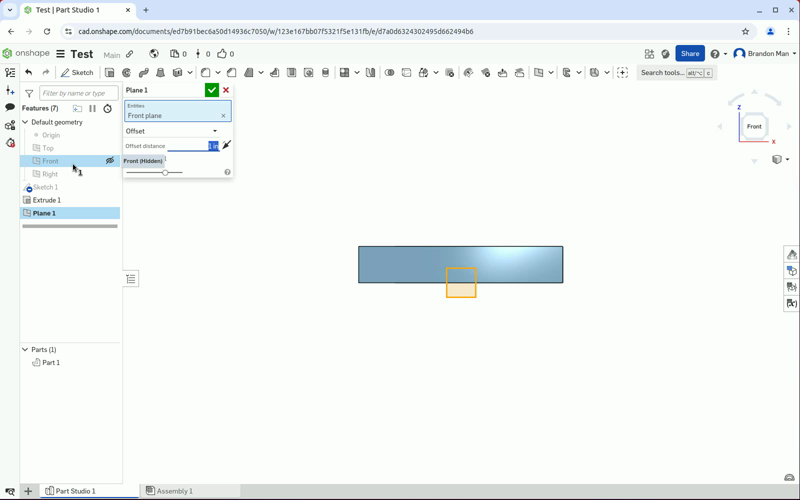
text(20.951)
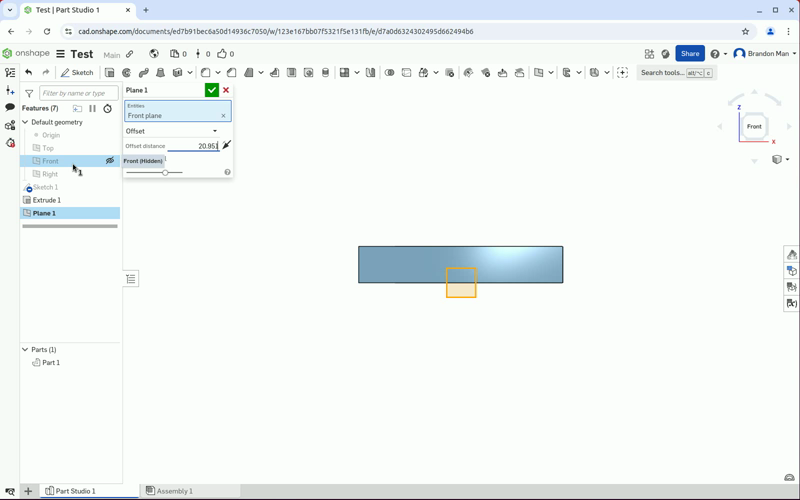
key(enter, 2)
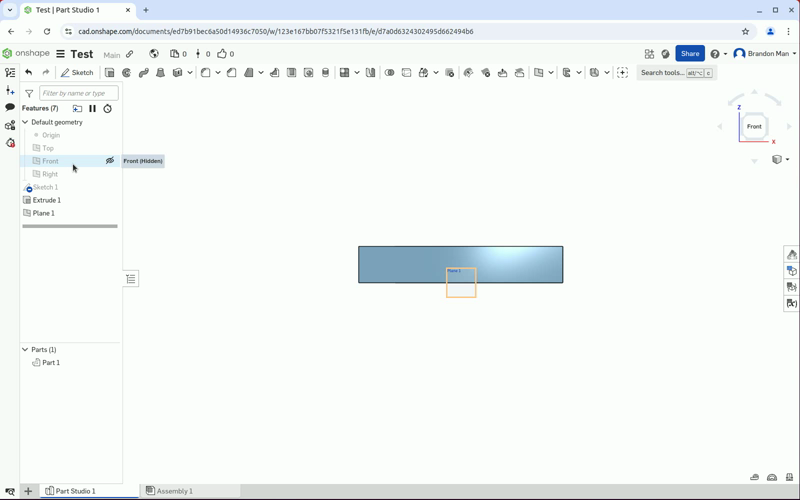
key(shift+s)
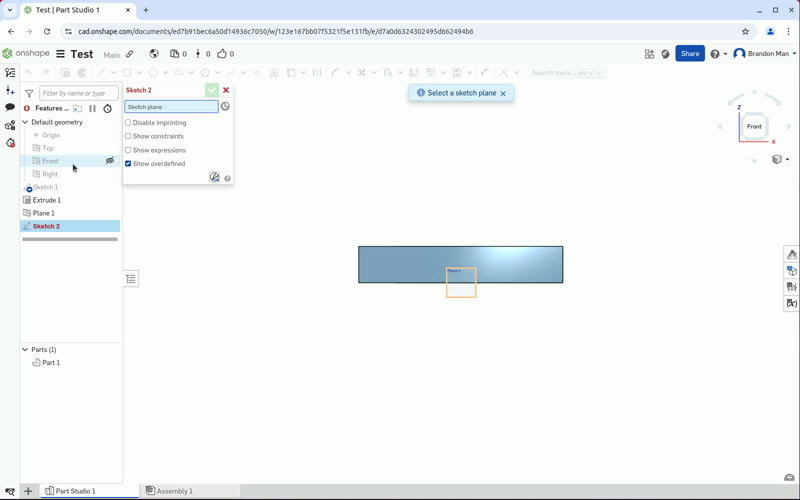
mouse_move(73, 215)
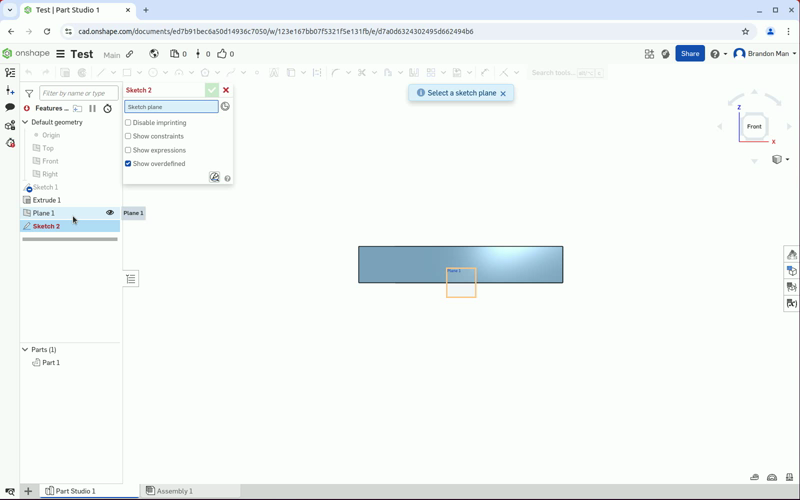
click(73, 215)
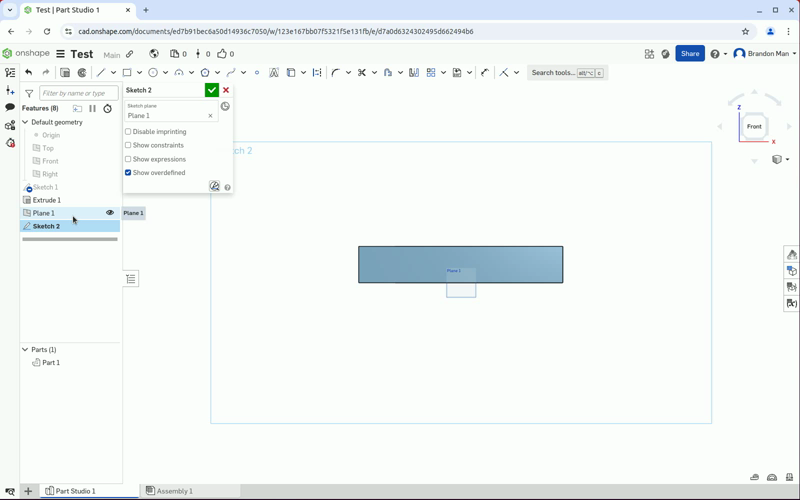
mouse_move(73, 352)
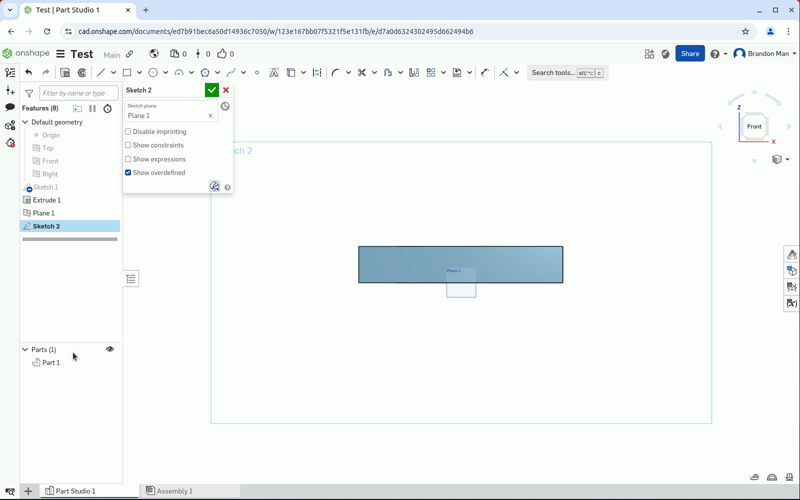
key(y)
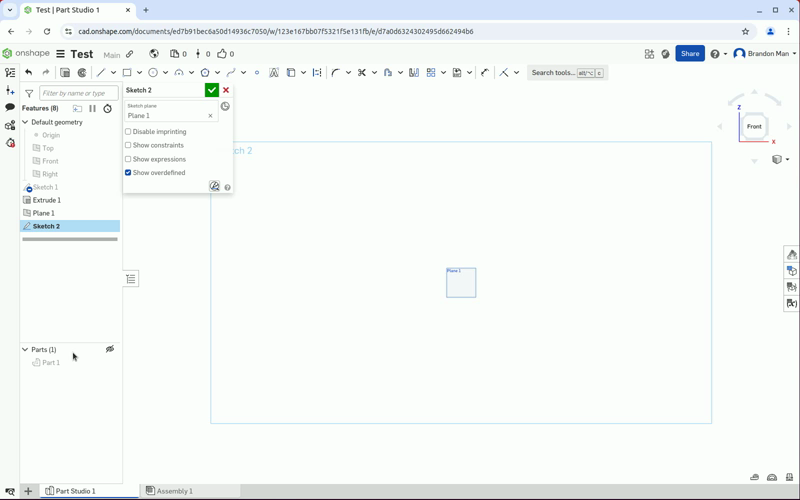
key(l)
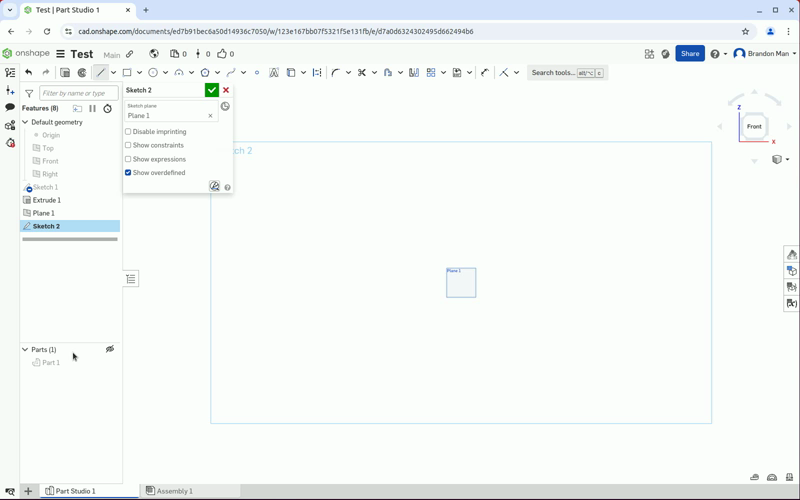
key_down(shift)
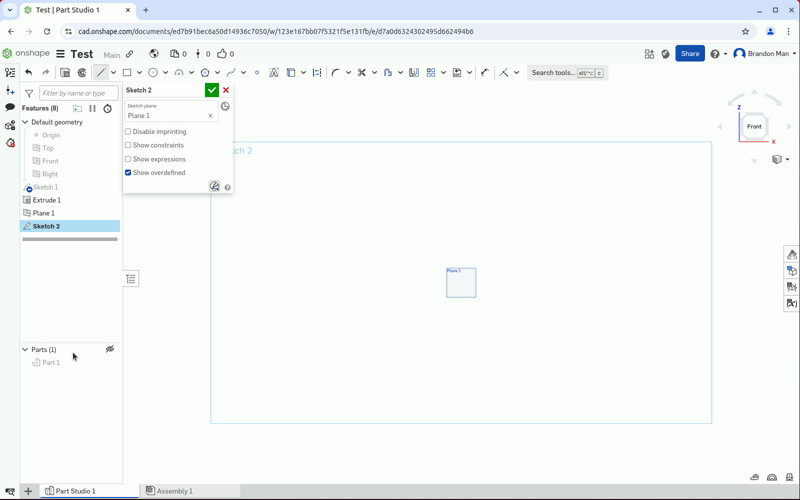
mouse_move(443, 246)
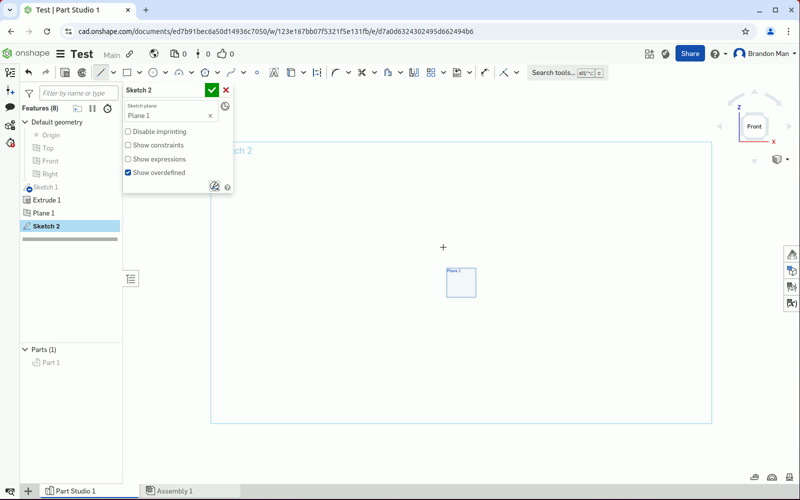
click(443, 246)
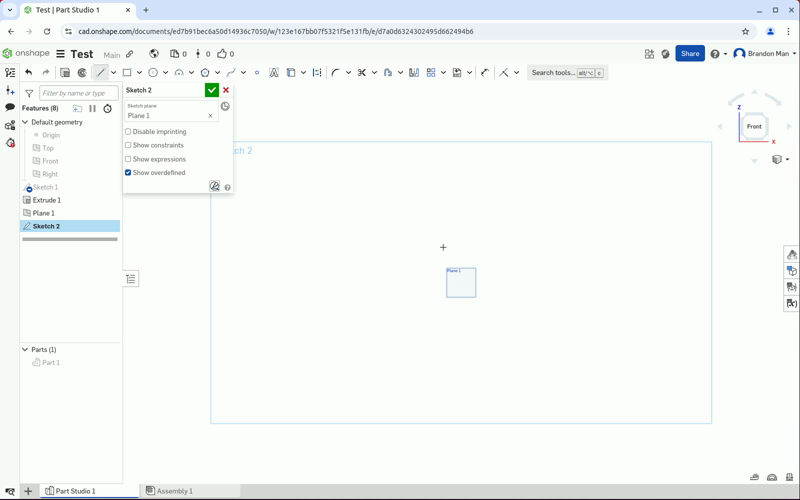
key_up(shift)
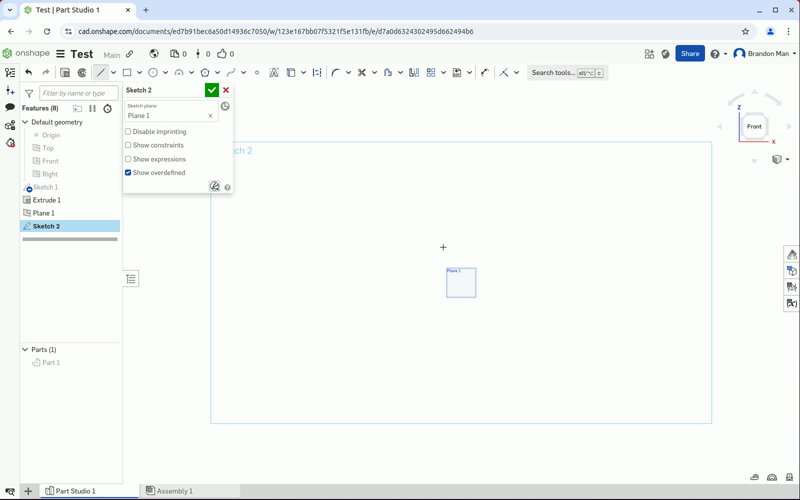
key_down(shift)
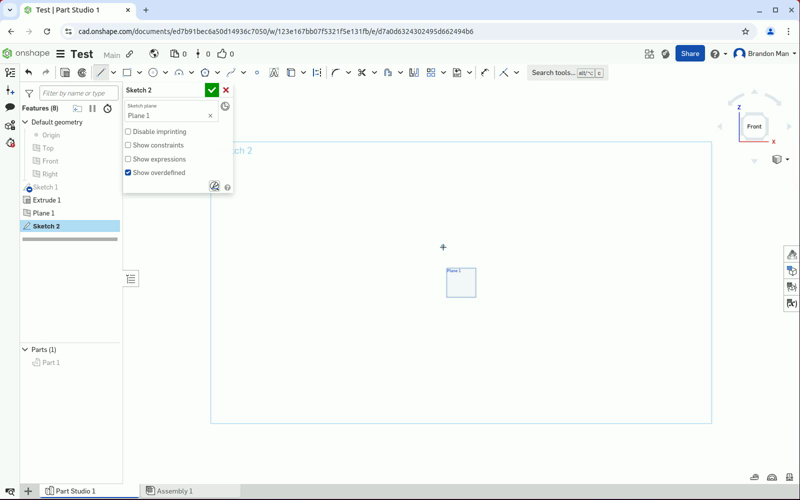
mouse_move(473, 246)
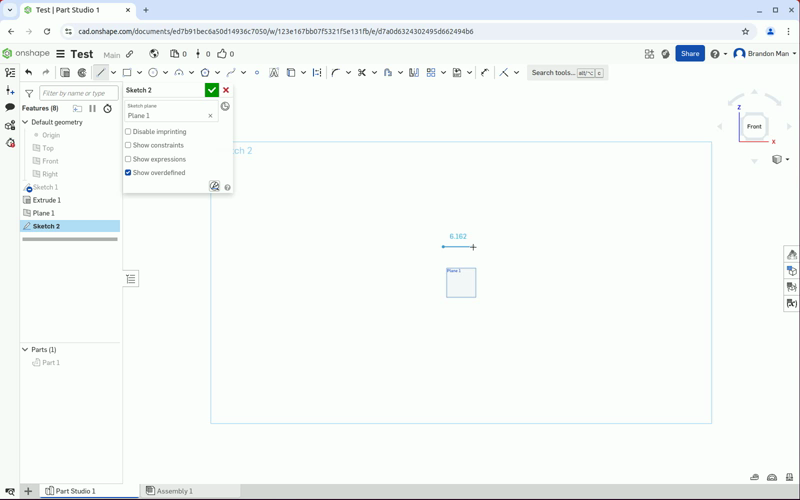
mouse_move(479, 246)
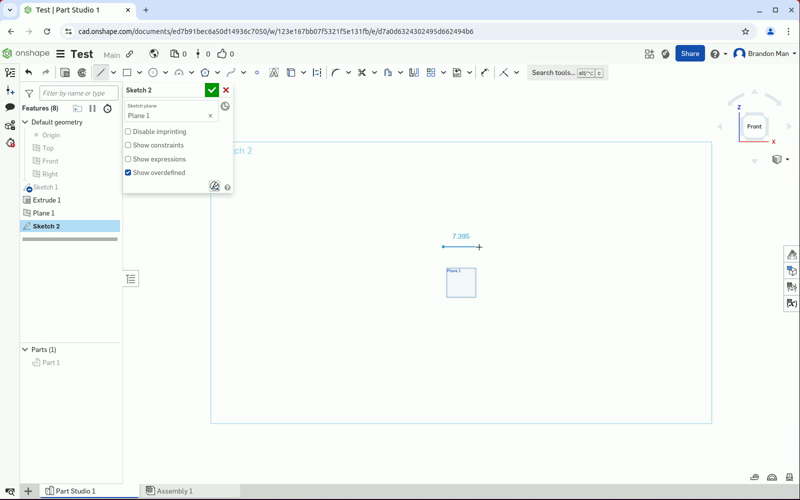
click(479, 246)
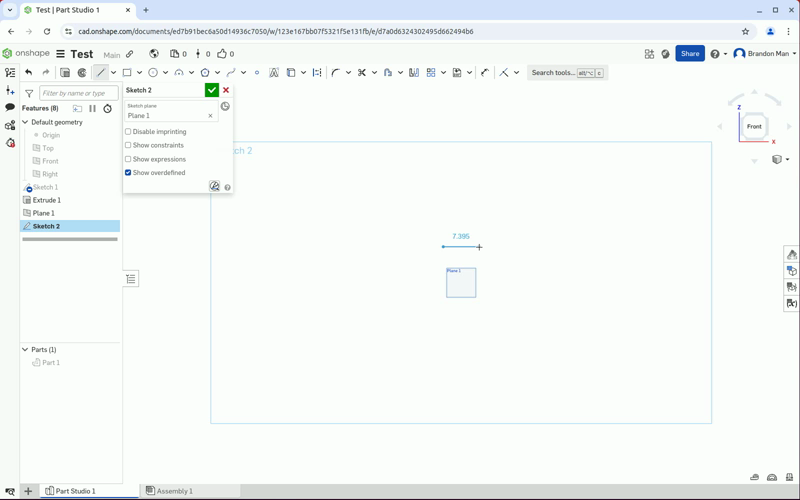
key_up(shift)
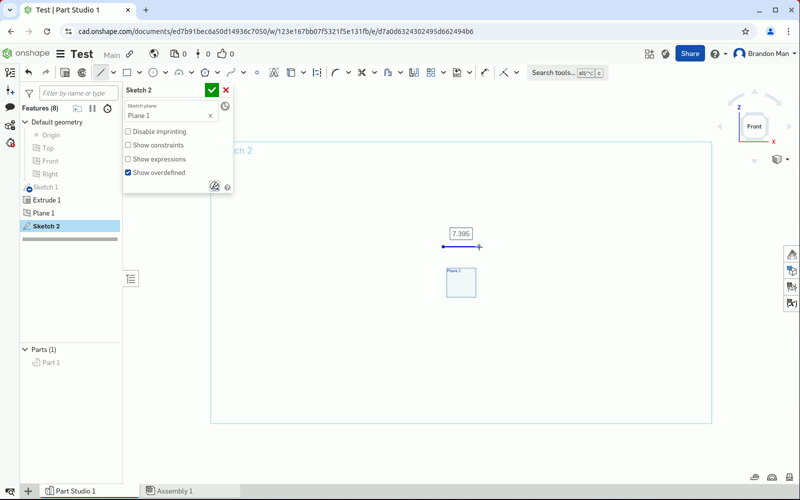
key_down(shift)
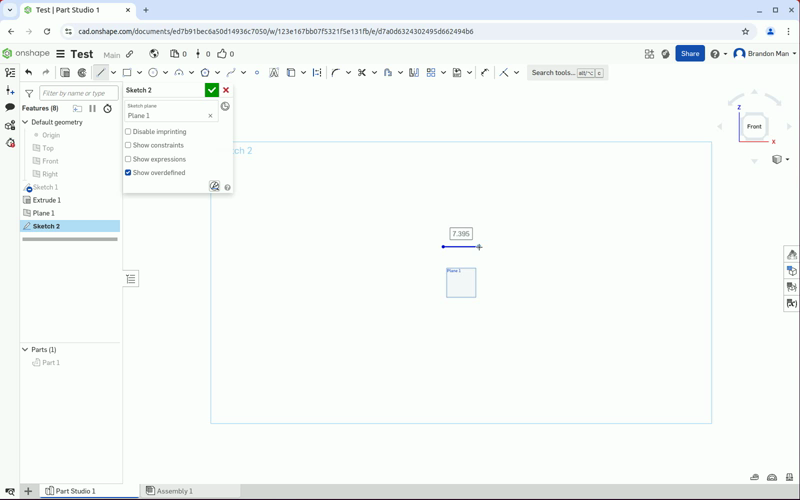
mouse_move(509, 246)
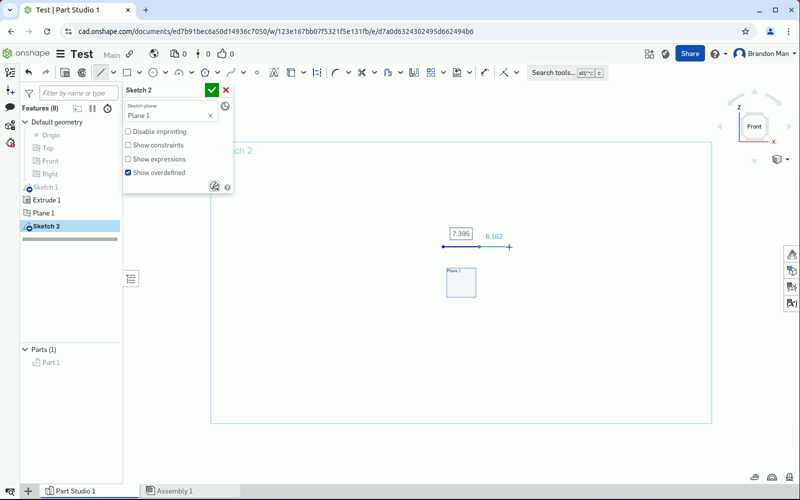
mouse_move(479, 189)
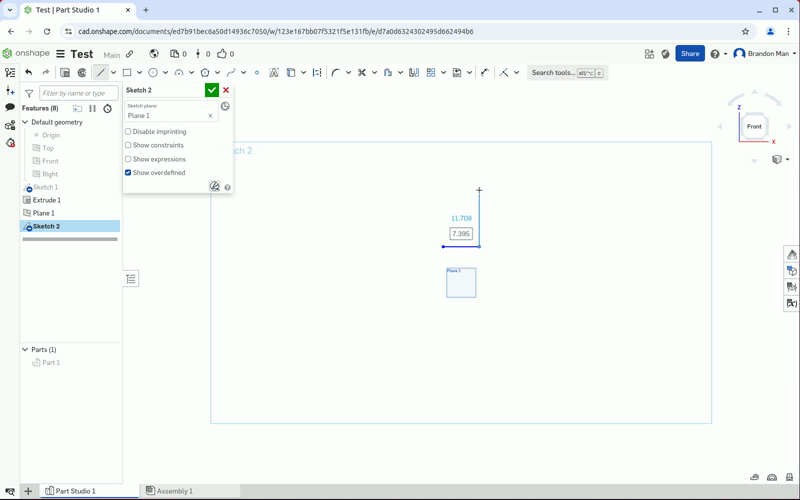
click(479, 189)
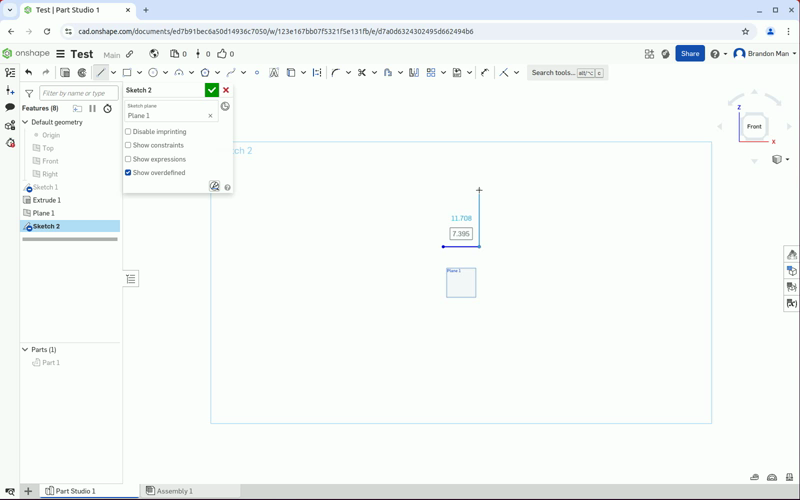
key_up(shift)
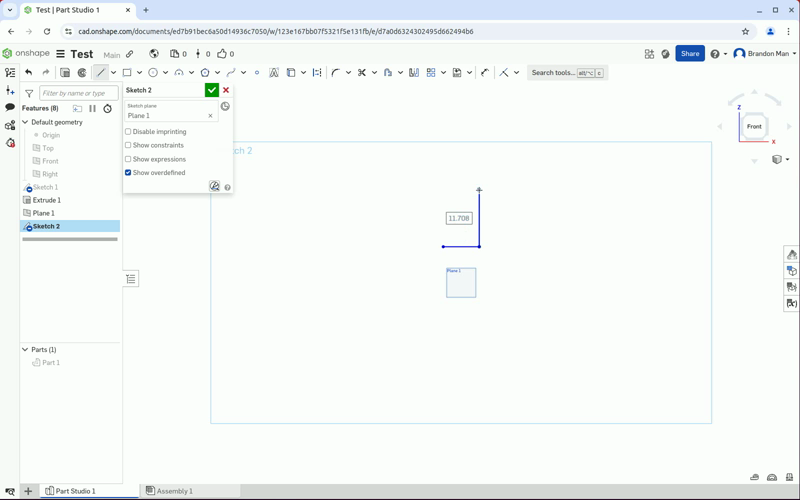
key_down(shift)
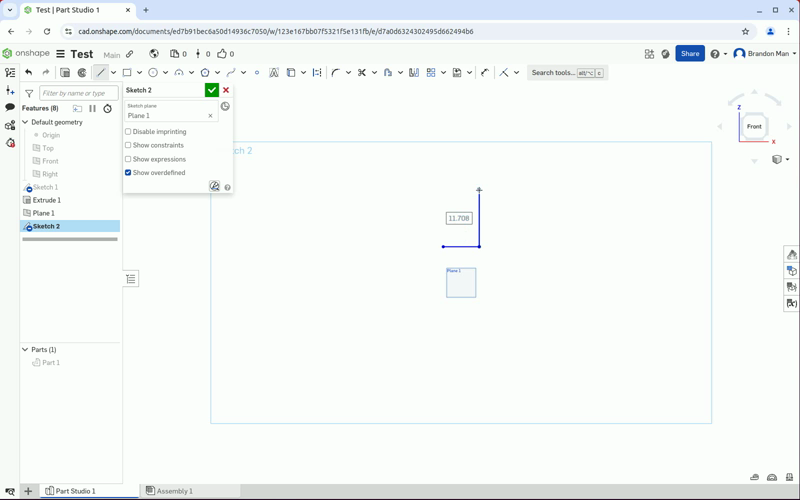
mouse_move(509, 189)
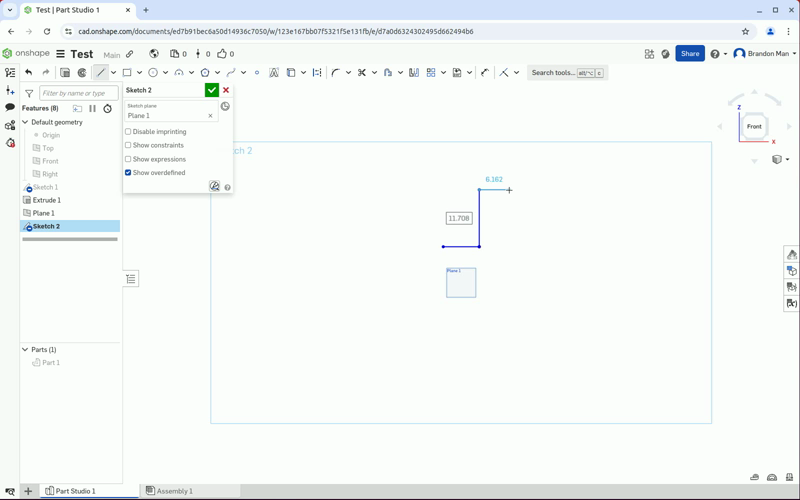
mouse_move(443, 189)
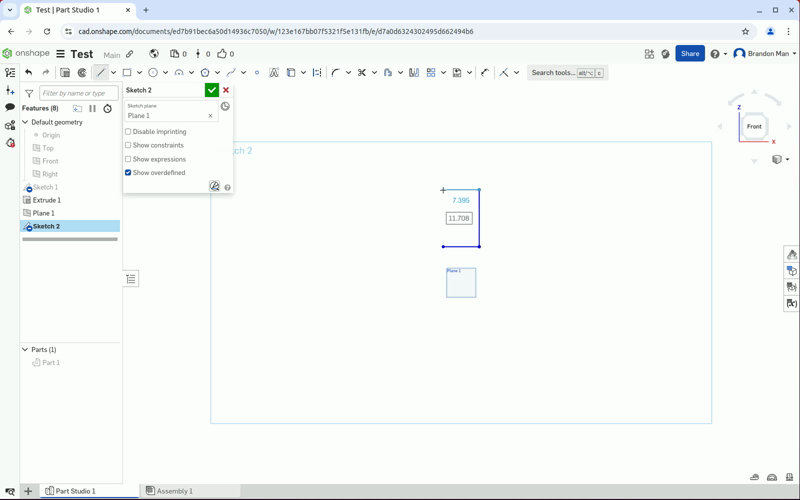
click(443, 189)
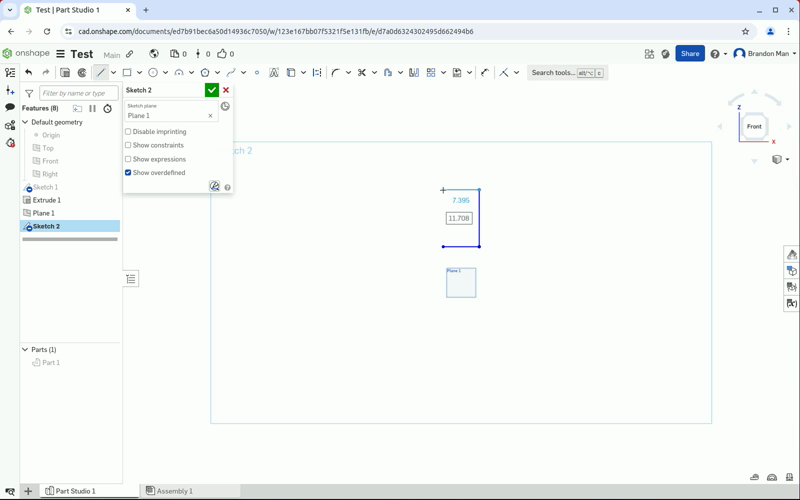
key_up(shift)
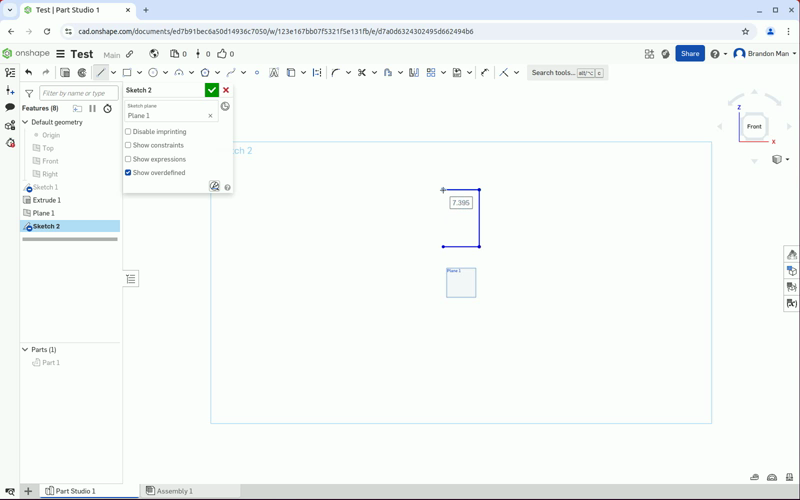
mouse_move(473, 189)
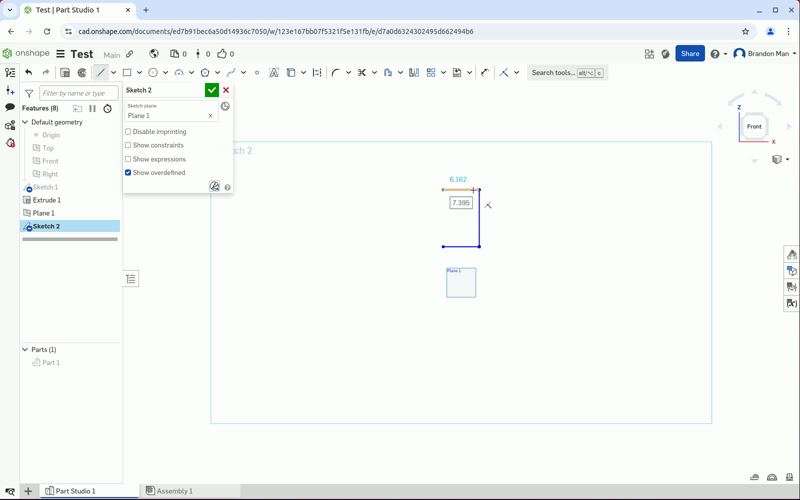
key_down(shift)
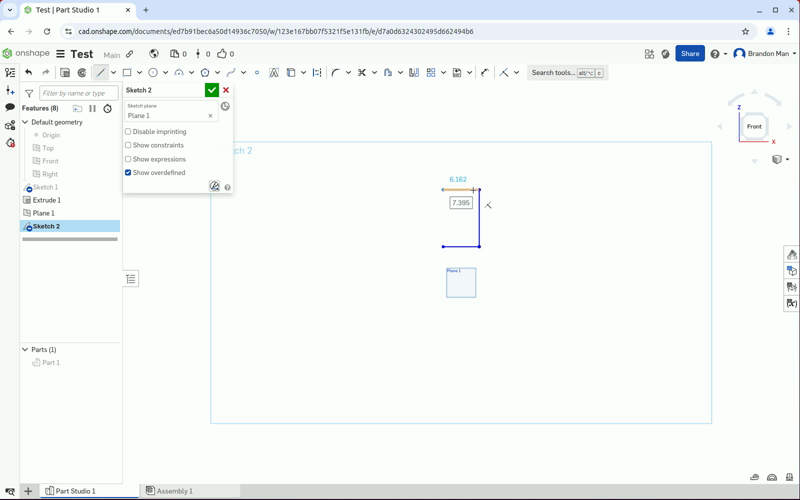
mouse_move(443, 246)
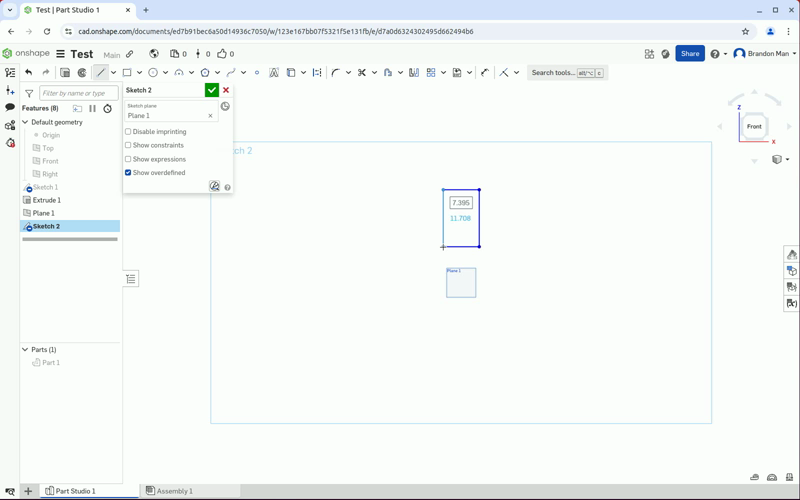
key_up(shift)
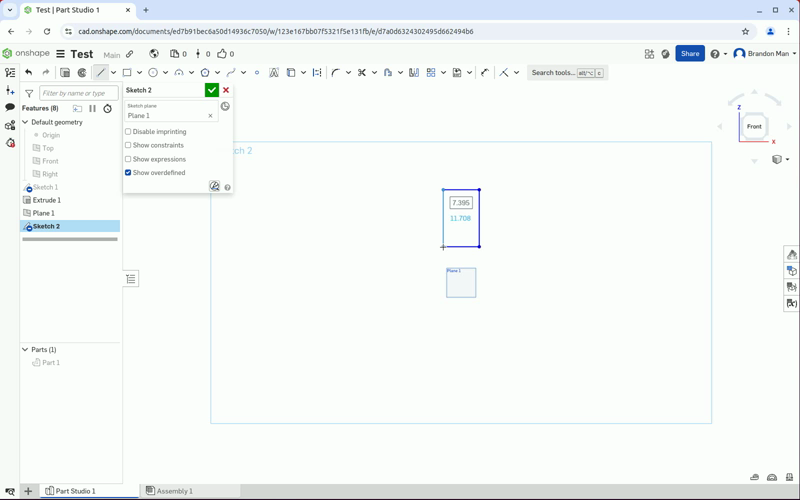
click(443, 246)
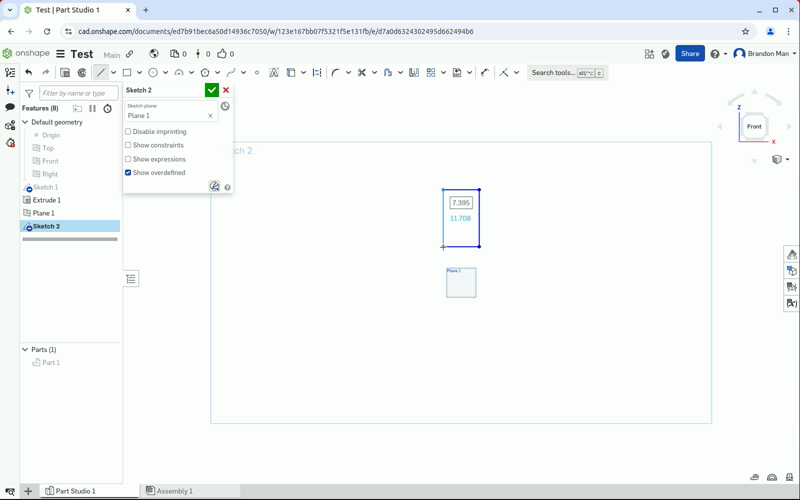
key(esc)
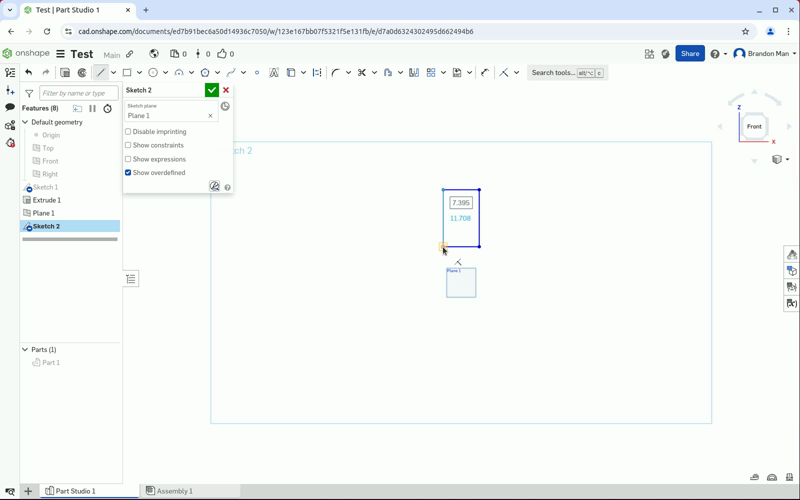
mouse_move(459, 219)
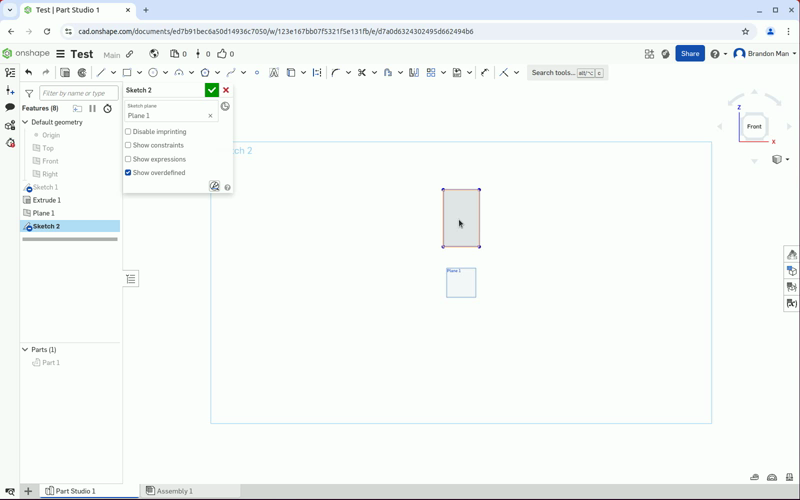
click(459, 219)
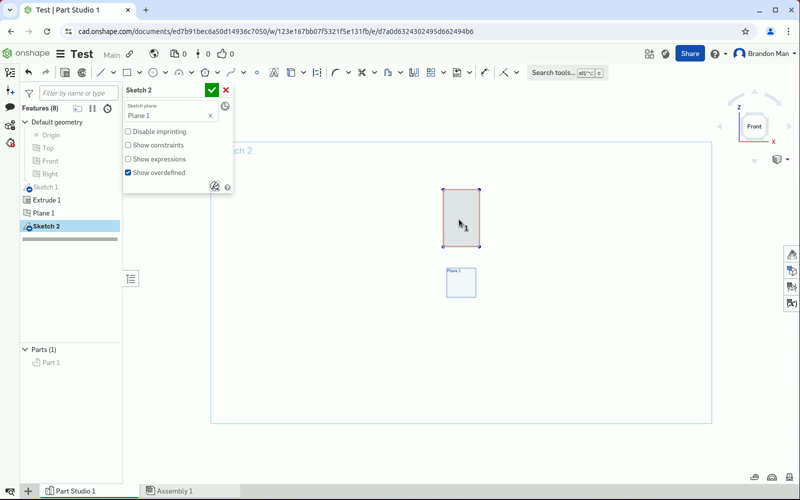
mouse_move(73, 352)
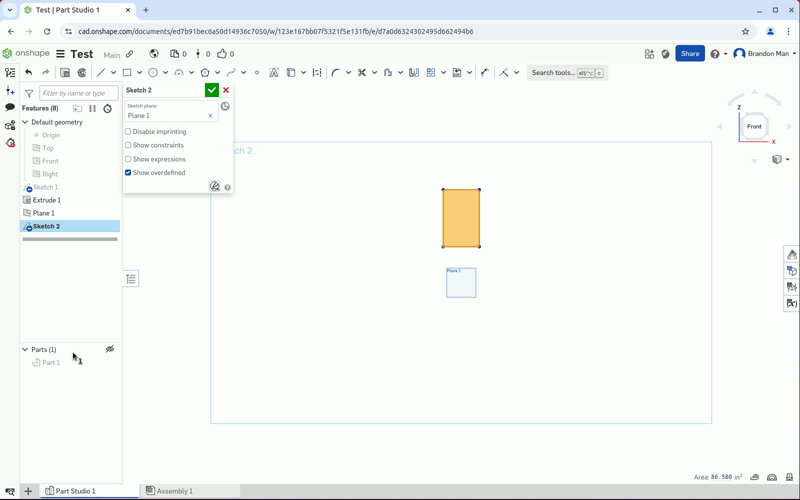
key(shift+y)
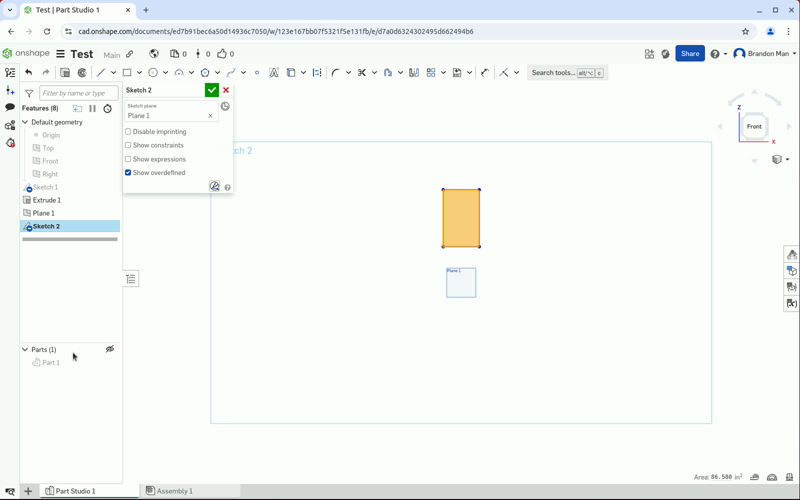
key(shift+e)
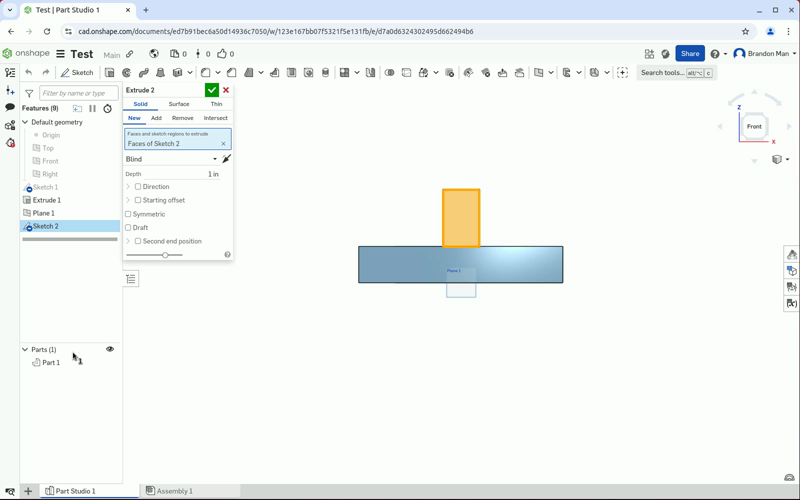
mouse_move(143, 106)
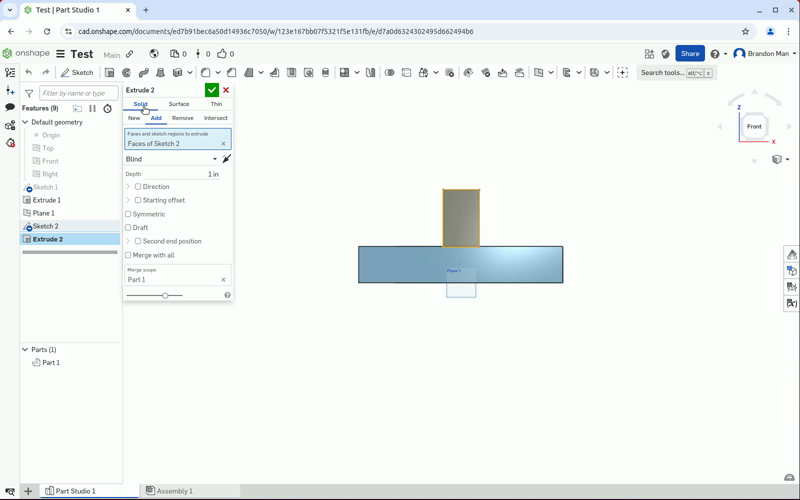
click(143, 106)
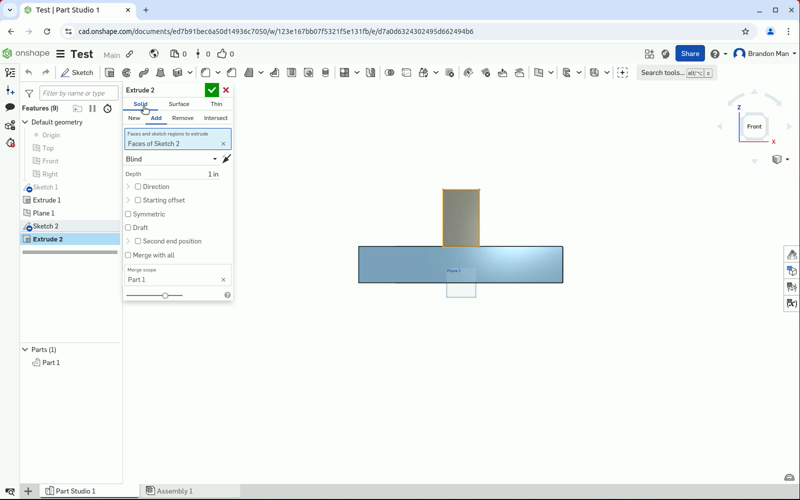
mouse_move(137, 120)
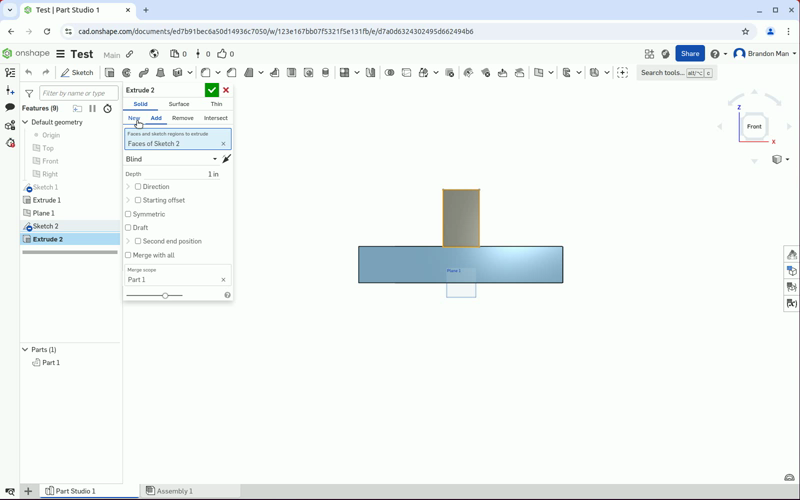
click(137, 120)
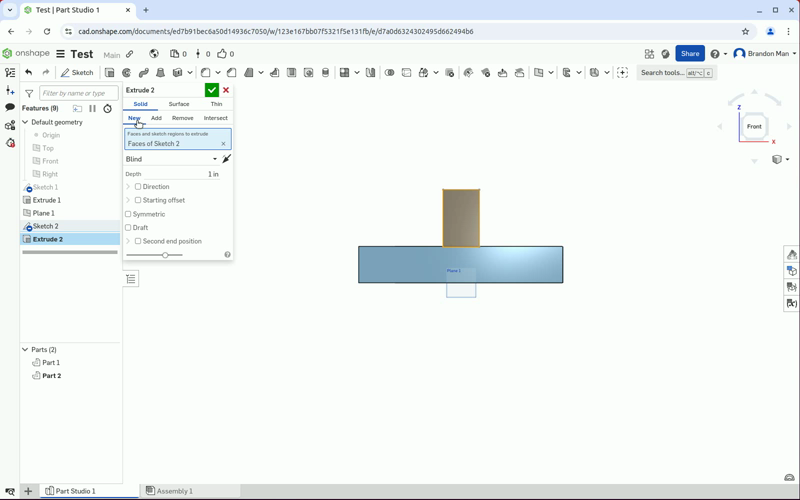
key(tab, 4)
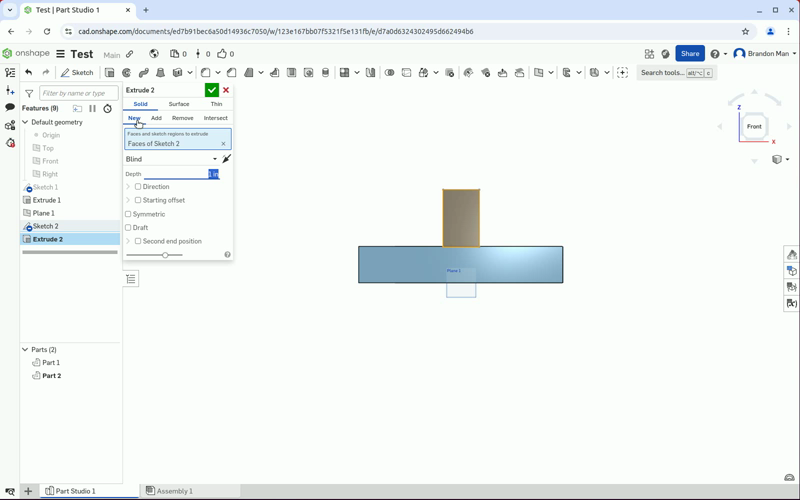
text(-7.462)
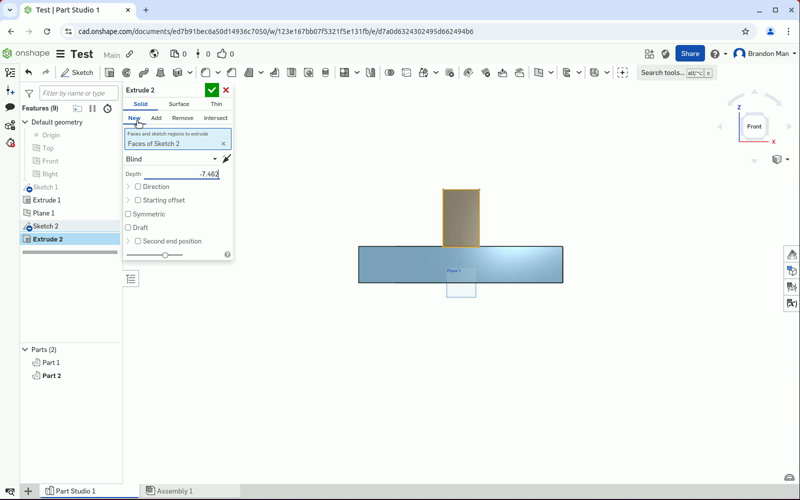
key(enter)
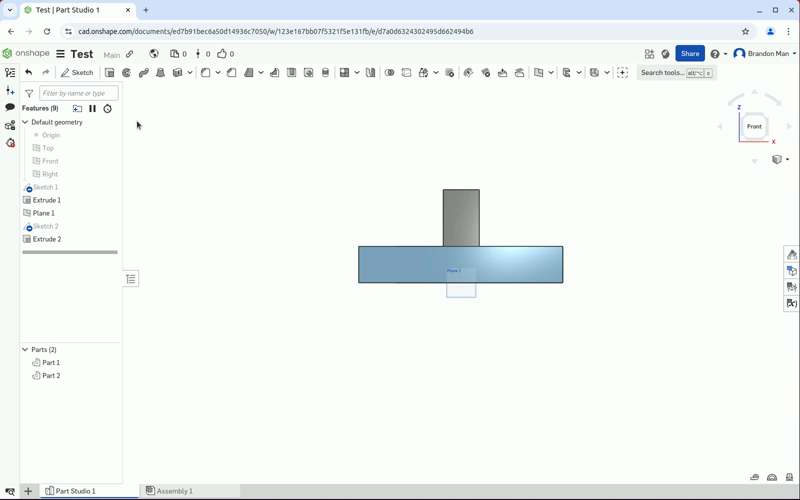
key(shift+h)
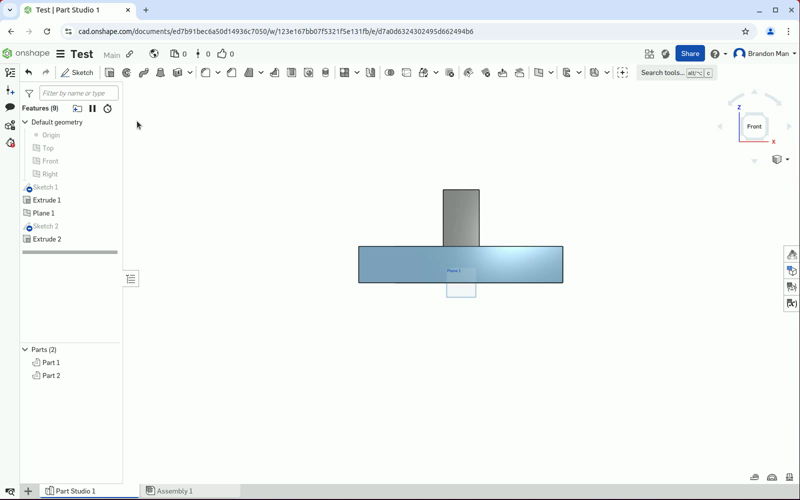
key(shift+h)
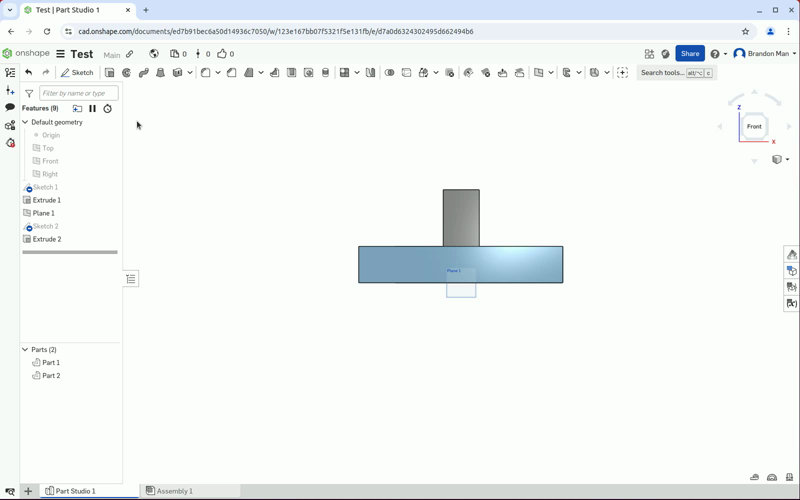
mouse_move(73, 189)
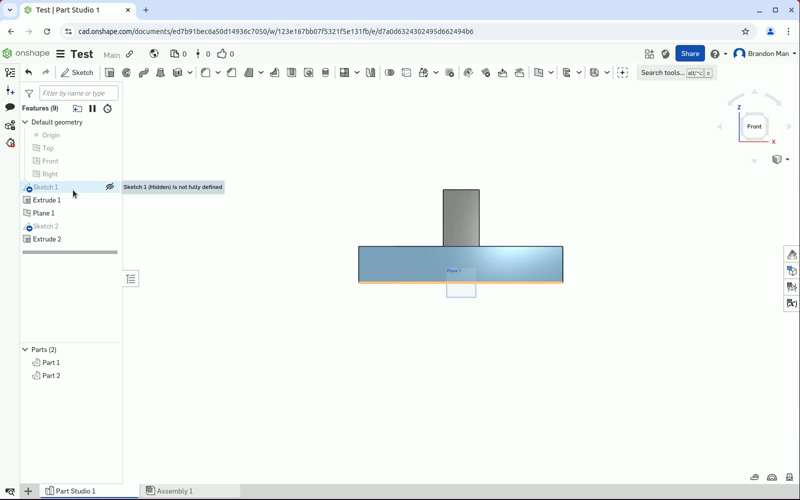
click(73, 189)
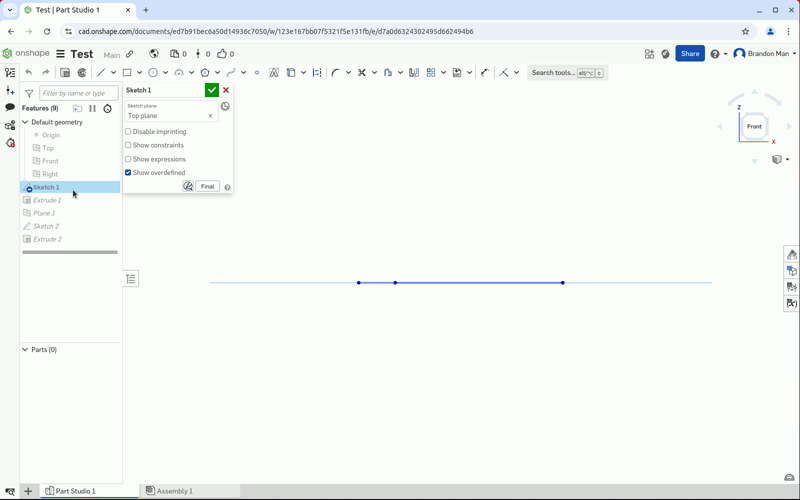
mouse_move(229, 92)
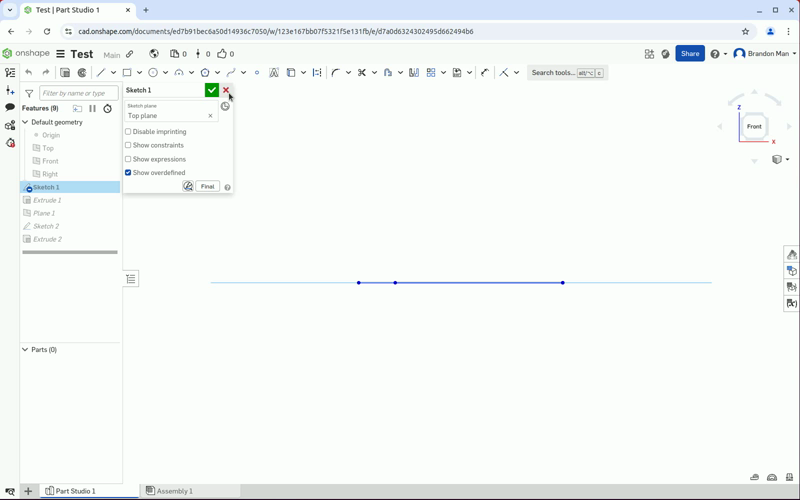
click(229, 92)
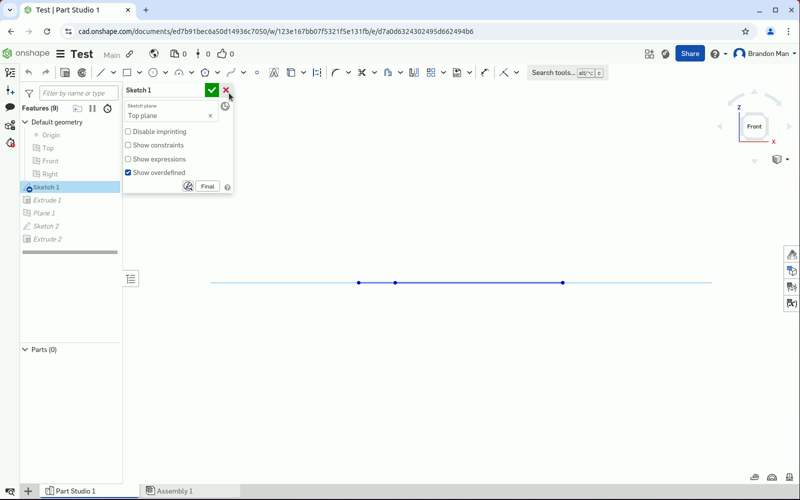
key(shift+s)
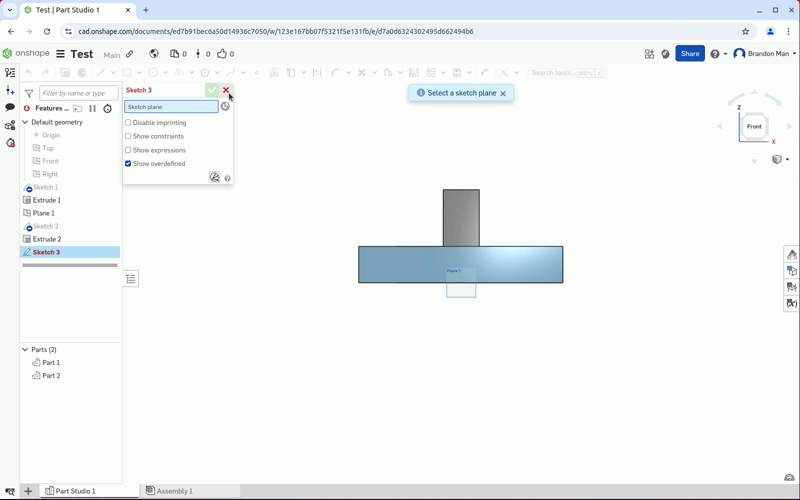
mouse_move(73, 215)
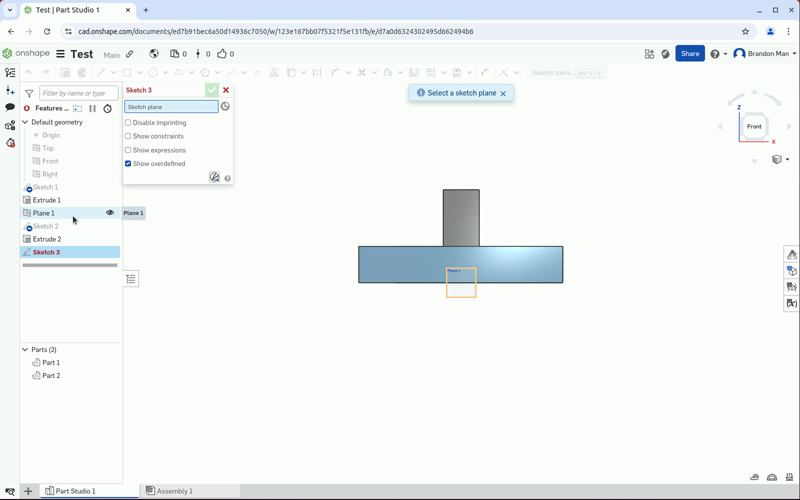
click(73, 215)
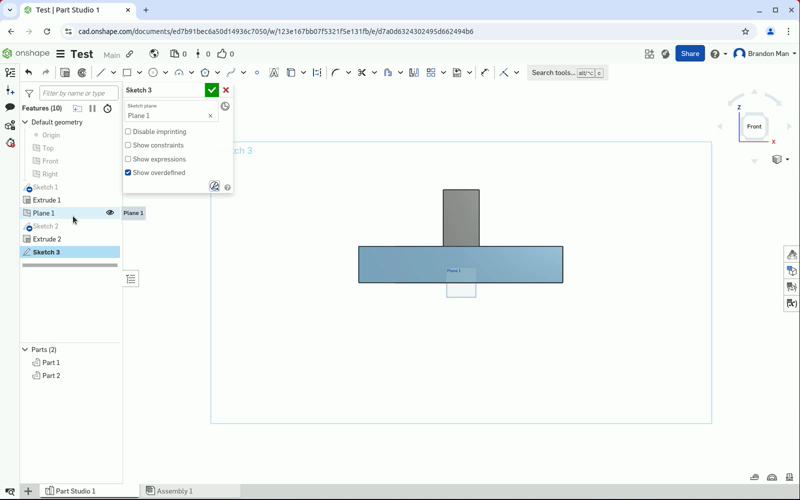
mouse_move(73, 352)
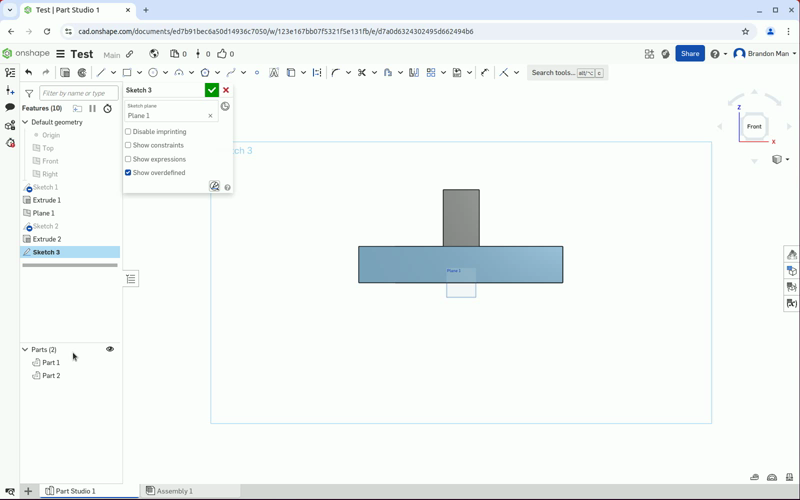
key(y)
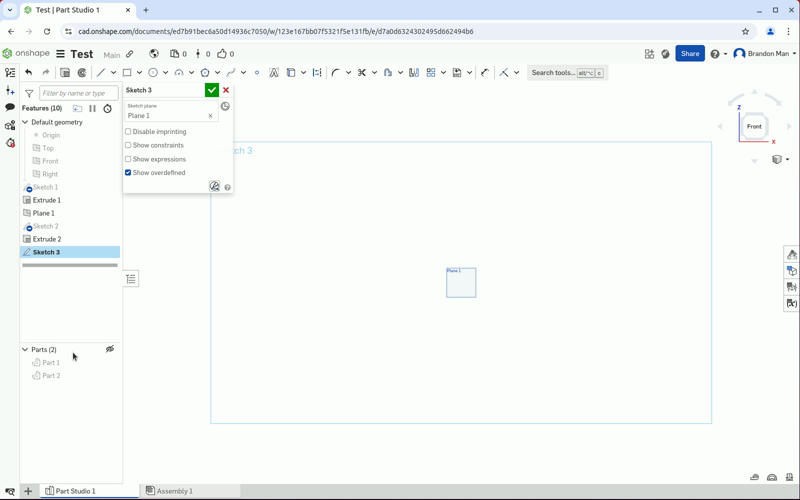
key(l)
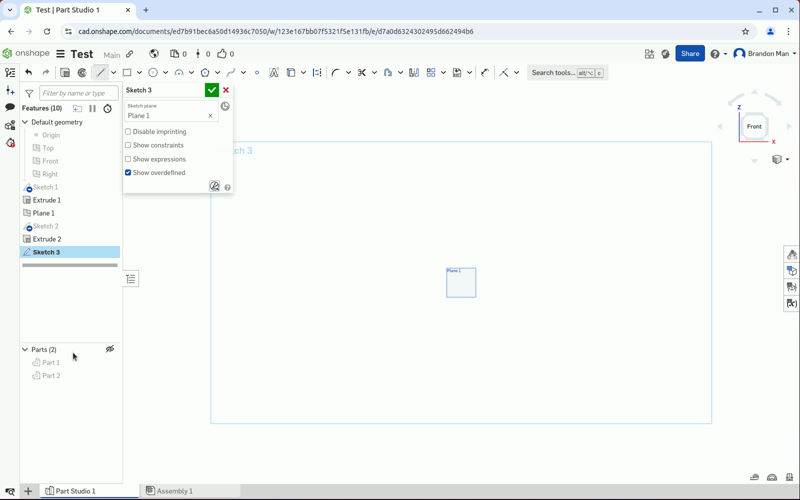
key_down(shift)
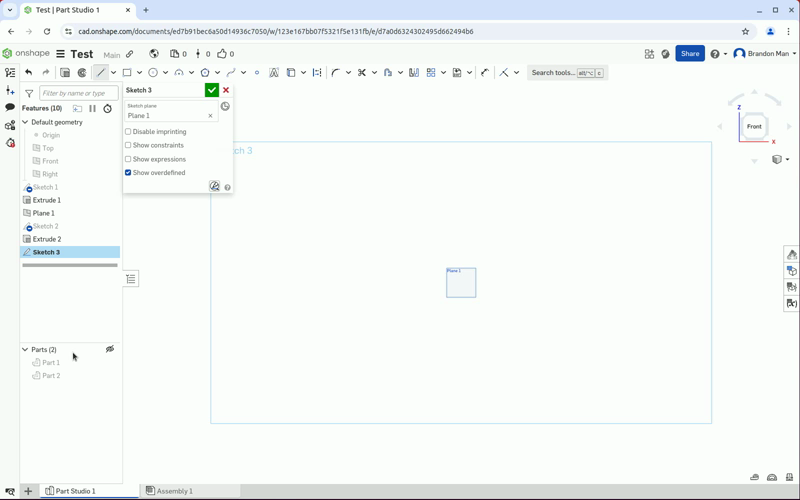
mouse_move(443, 395)
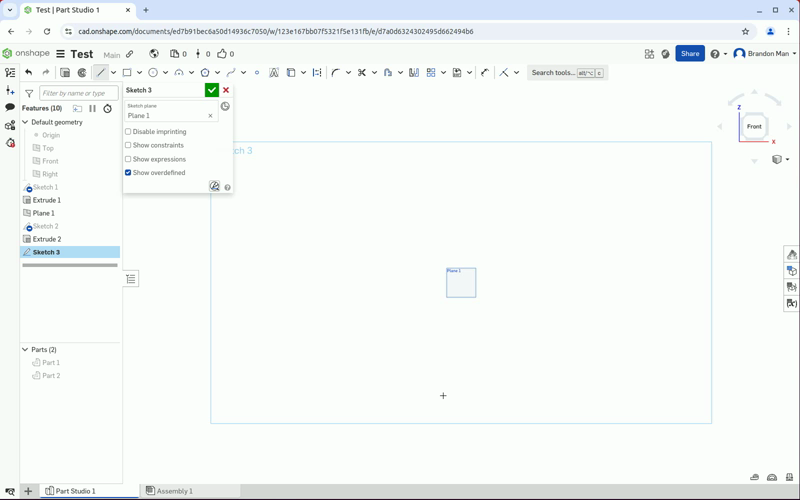
click(443, 395)
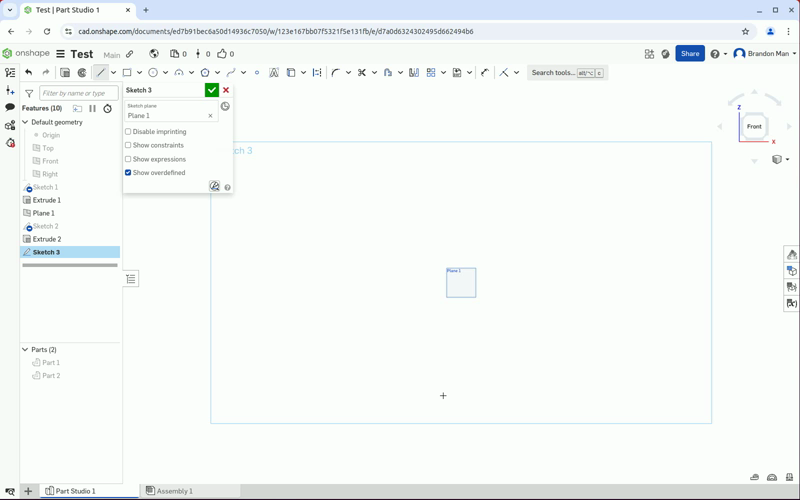
key_up(shift)
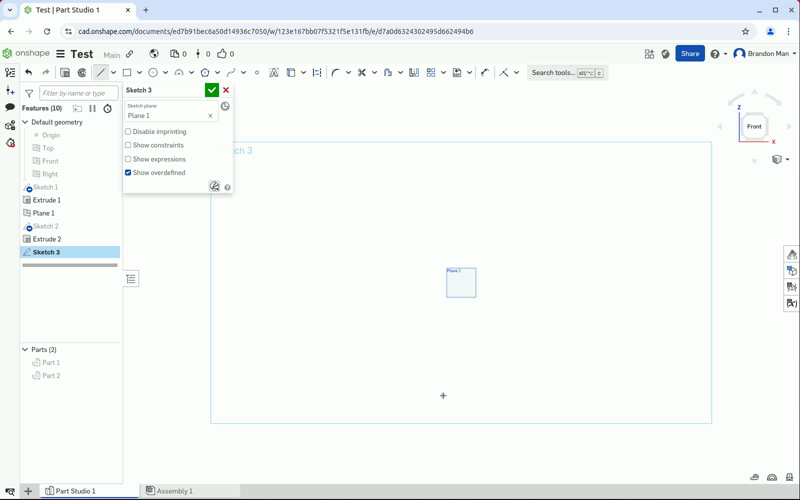
key_down(shift)
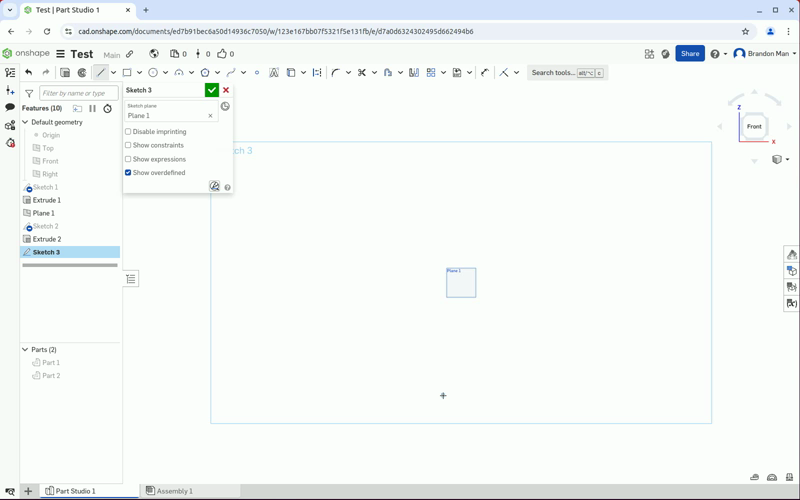
mouse_move(473, 395)
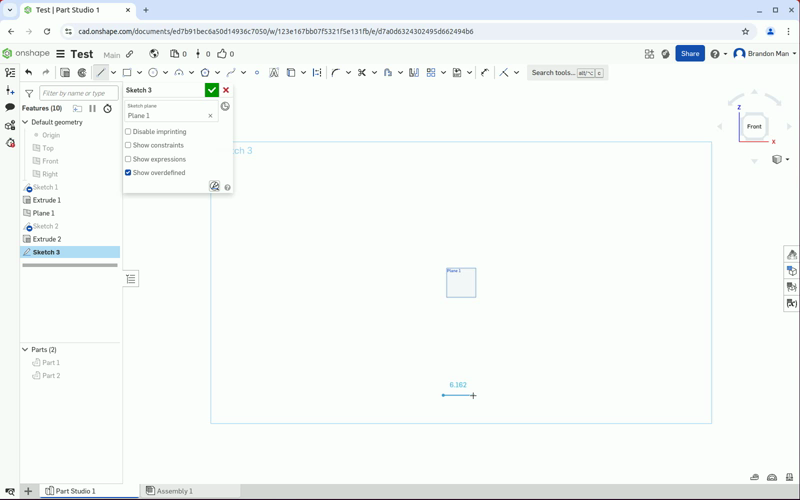
mouse_move(478, 395)
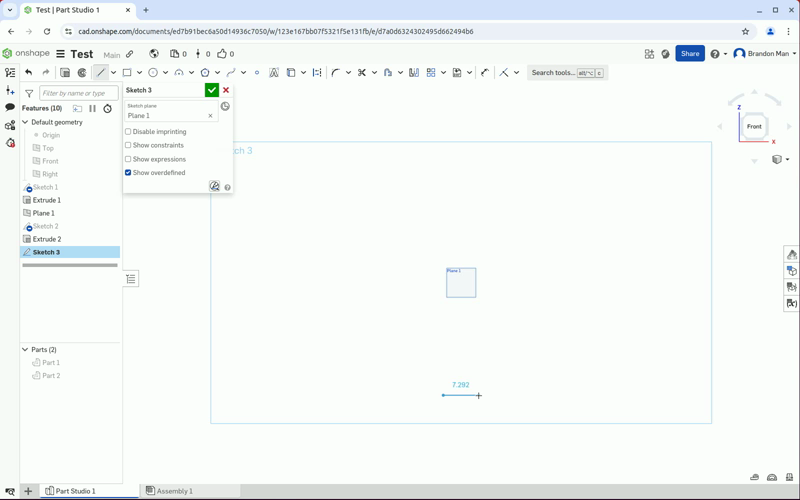
click(478, 395)
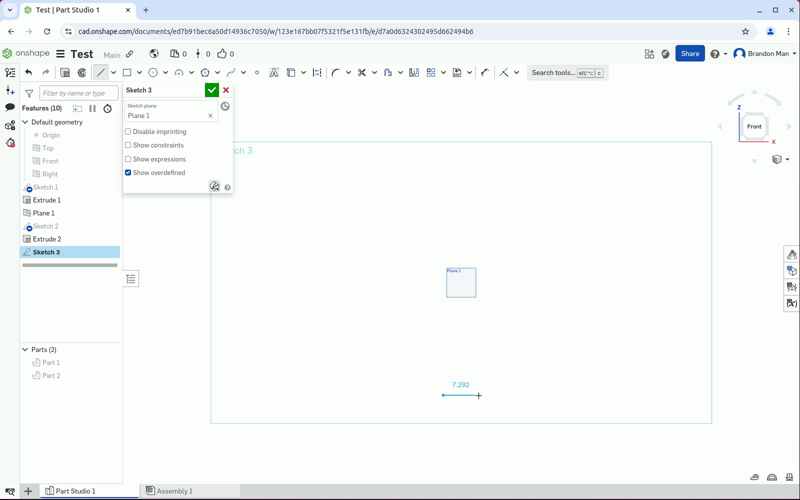
key_up(shift)
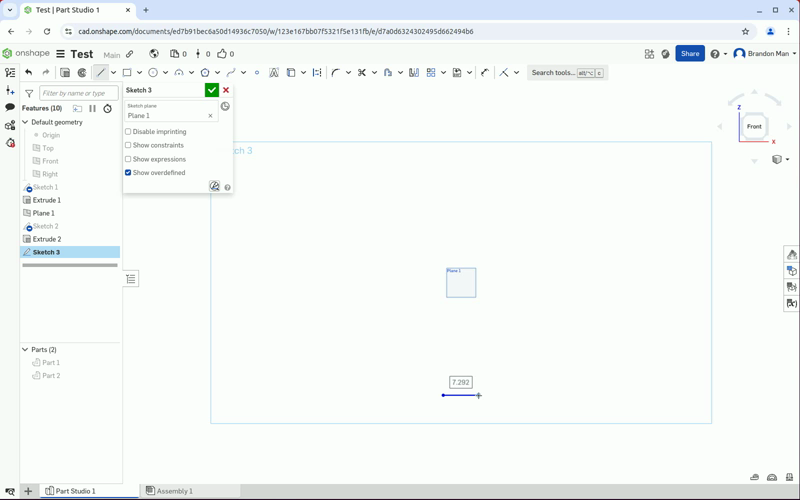
key_down(shift)
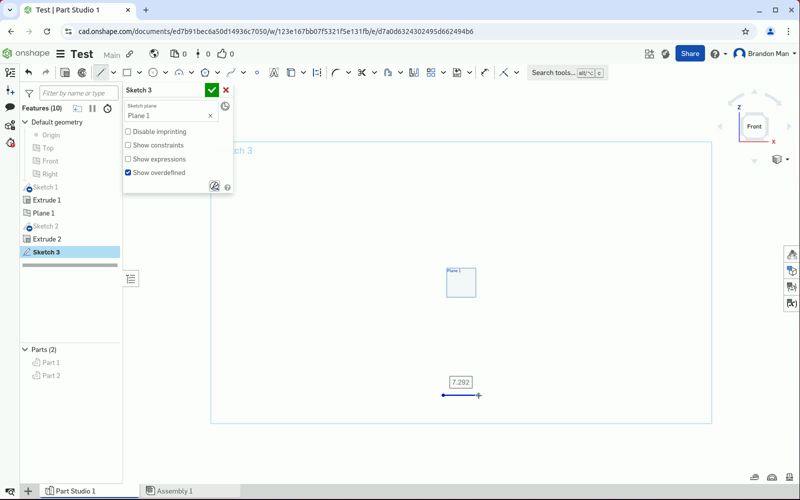
mouse_move(478, 282)
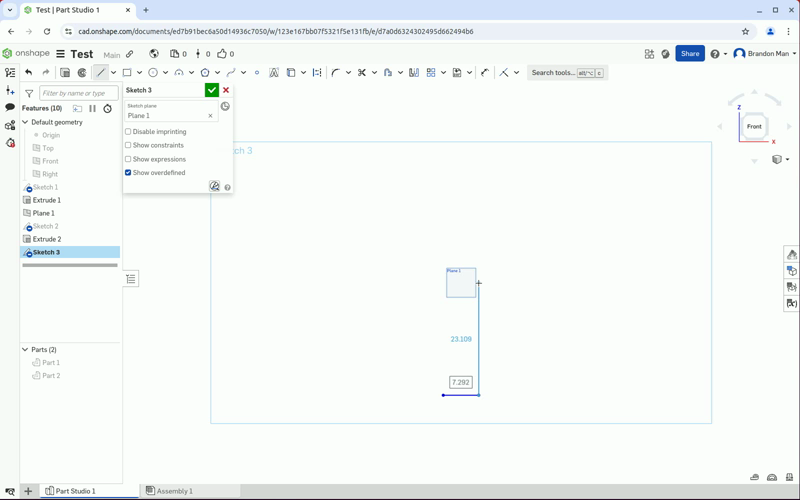
click(478, 282)
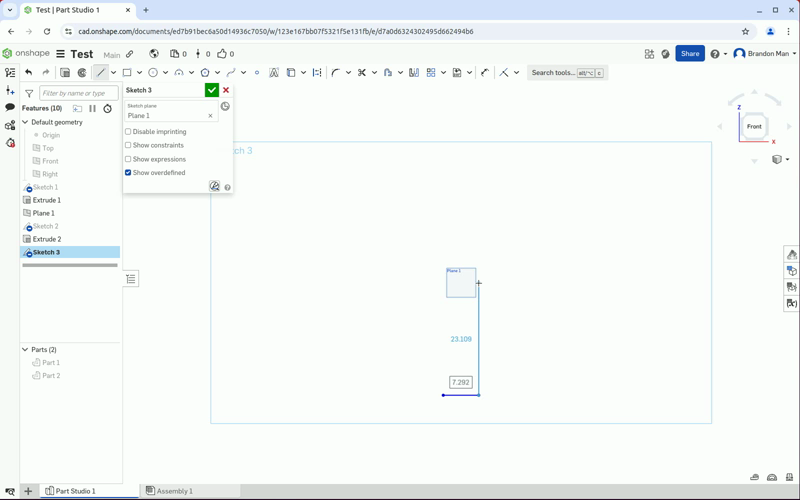
key_up(shift)
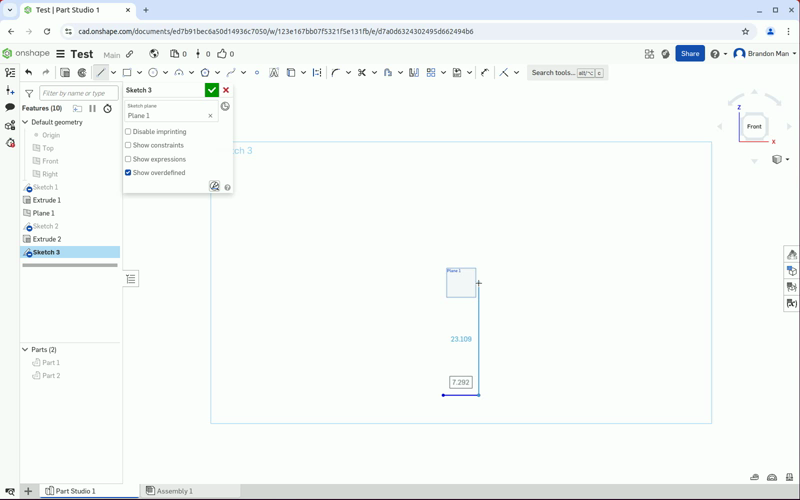
key_down(shift)
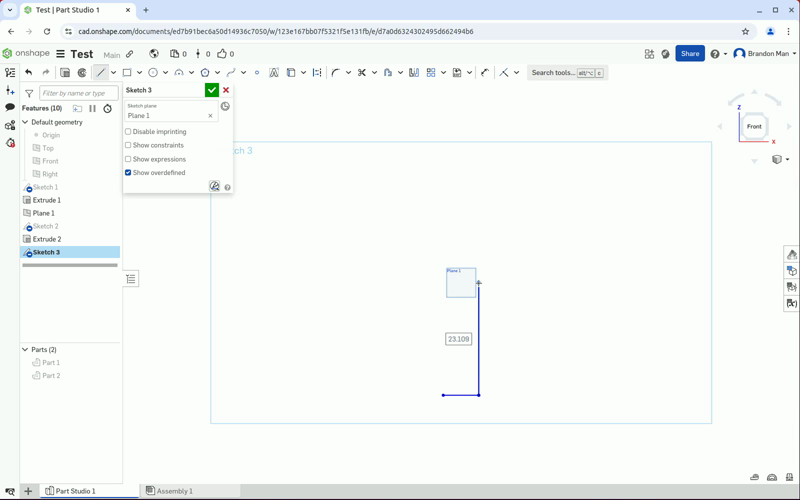
mouse_move(508, 282)
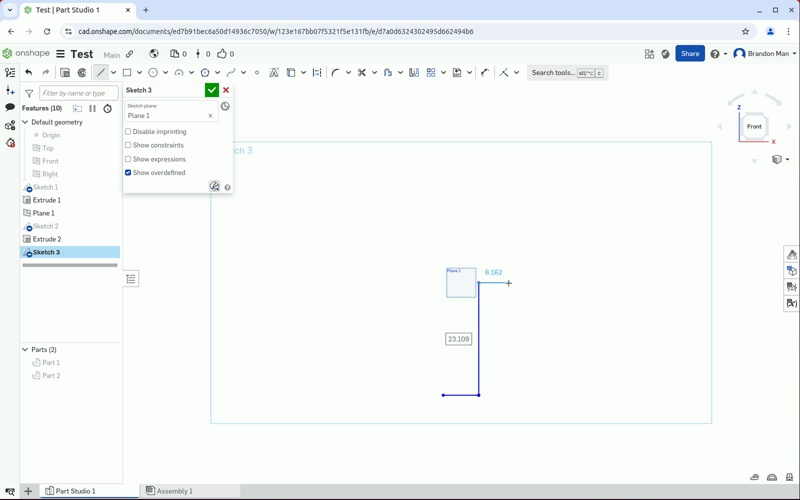
mouse_move(443, 282)
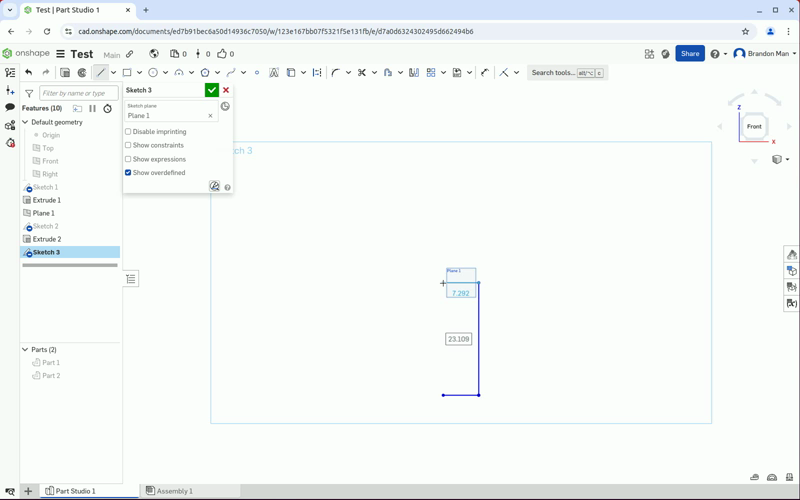
click(443, 282)
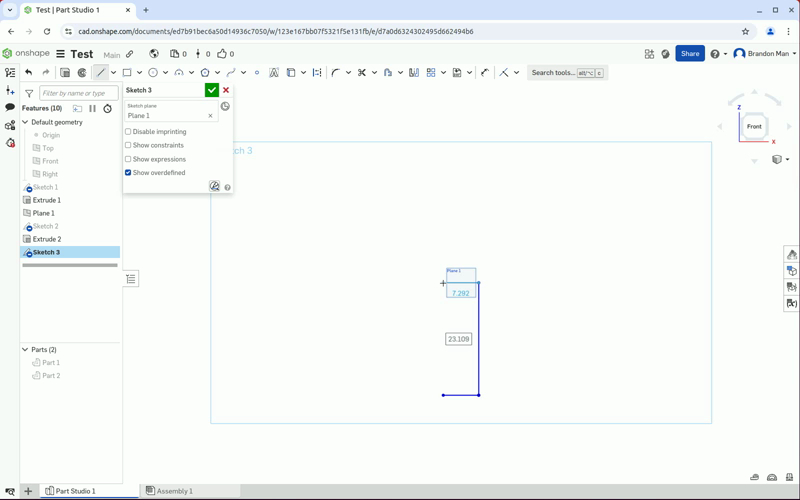
key_up(shift)
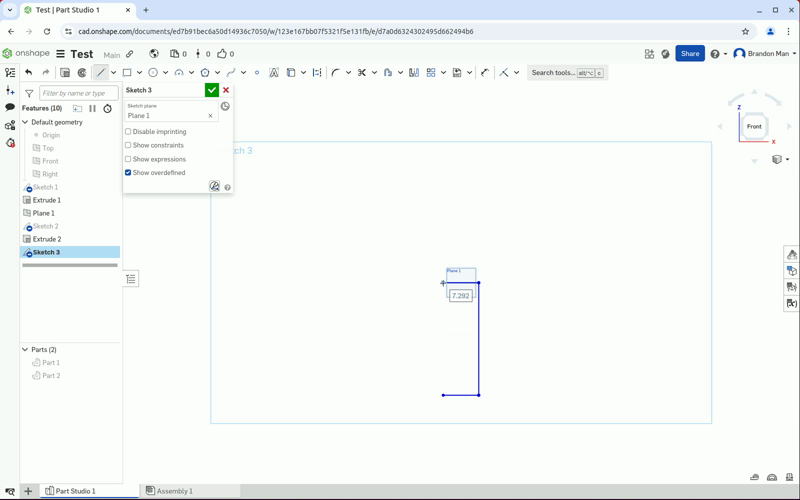
key_down(shift)
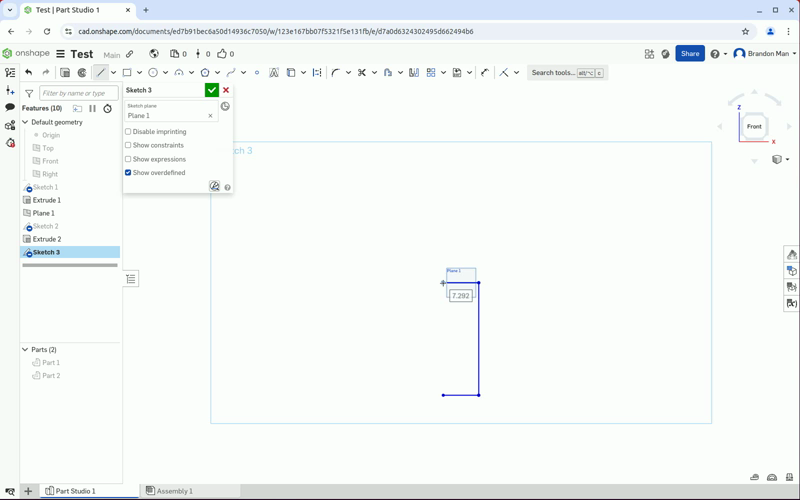
mouse_move(443, 395)
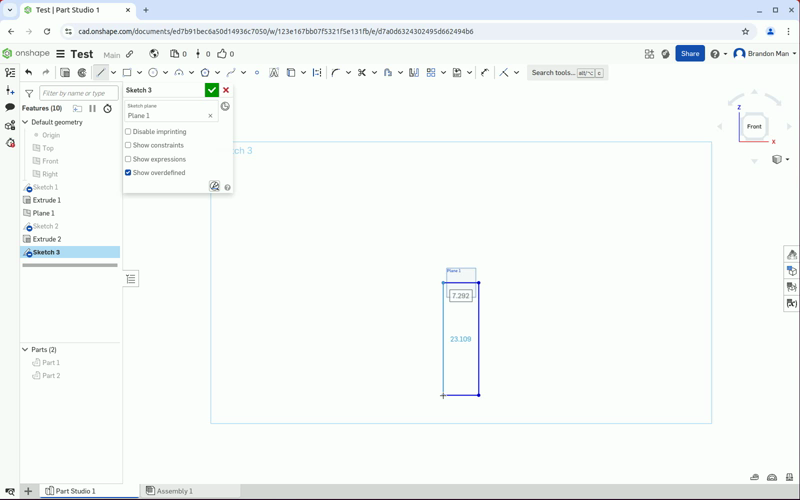
key_up(shift)
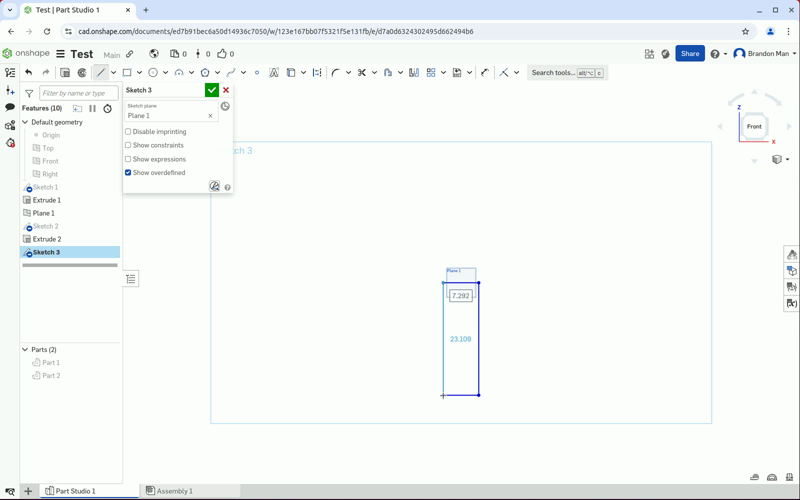
click(443, 395)
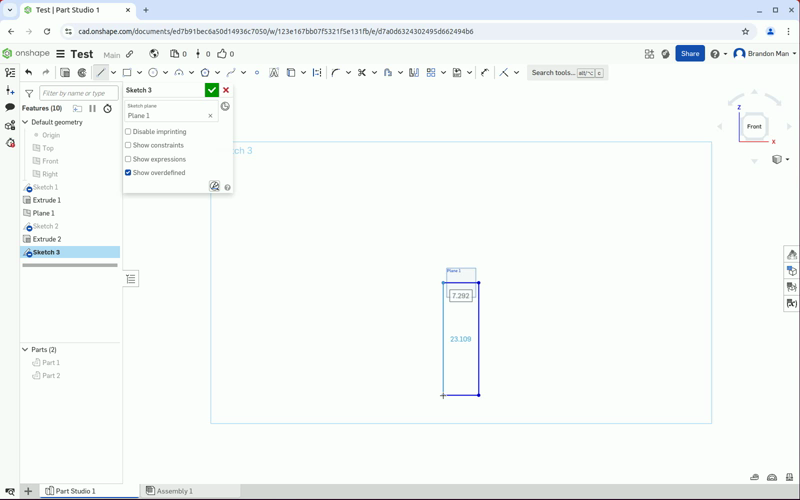
key(esc)
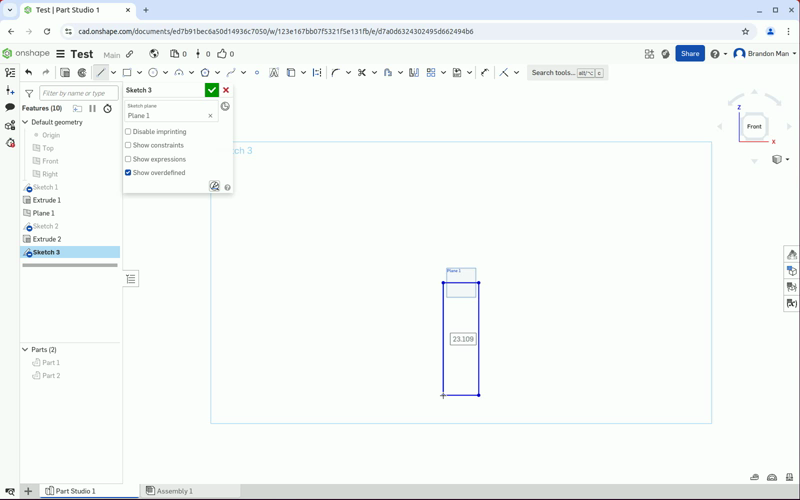
mouse_move(449, 363)
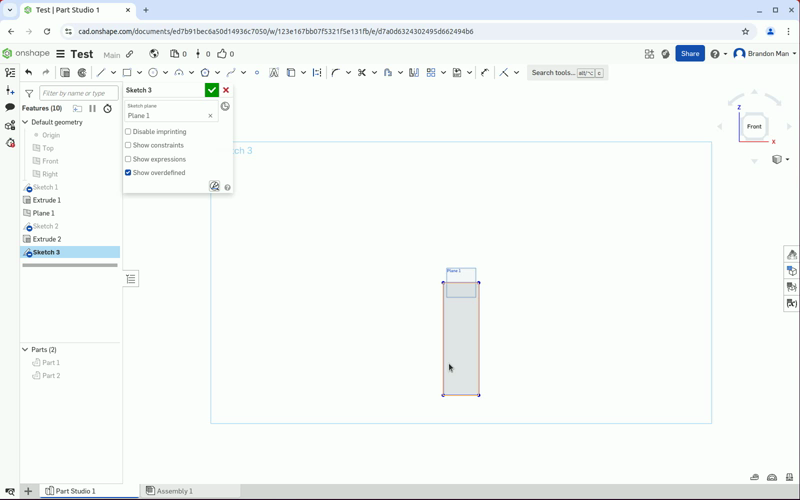
click(449, 363)
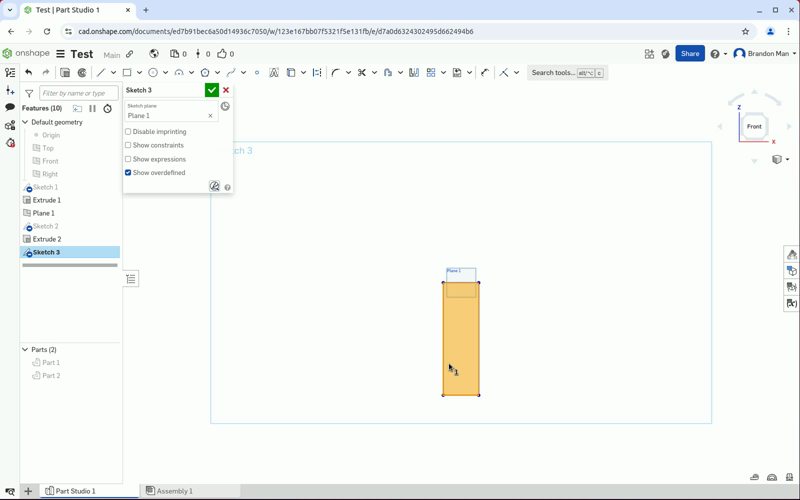
mouse_move(73, 352)
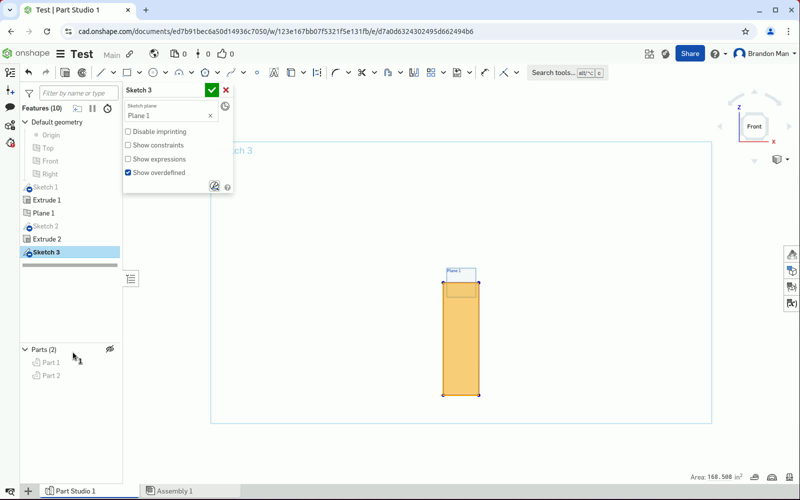
key(shift+y)
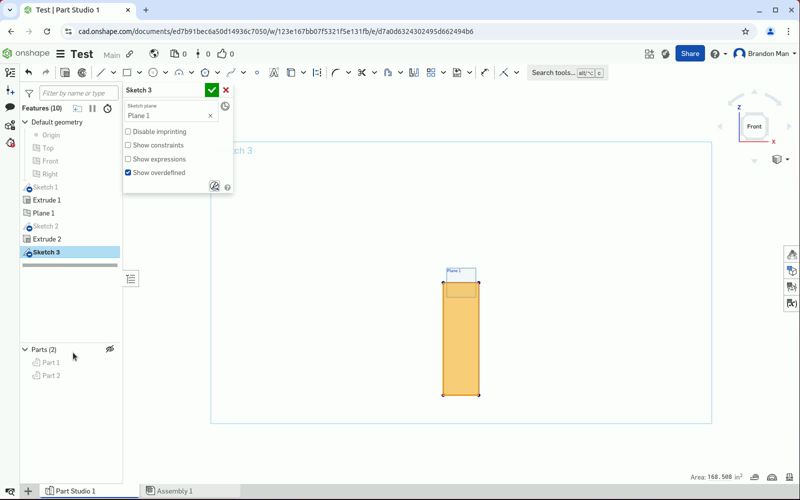
key(shift+e)
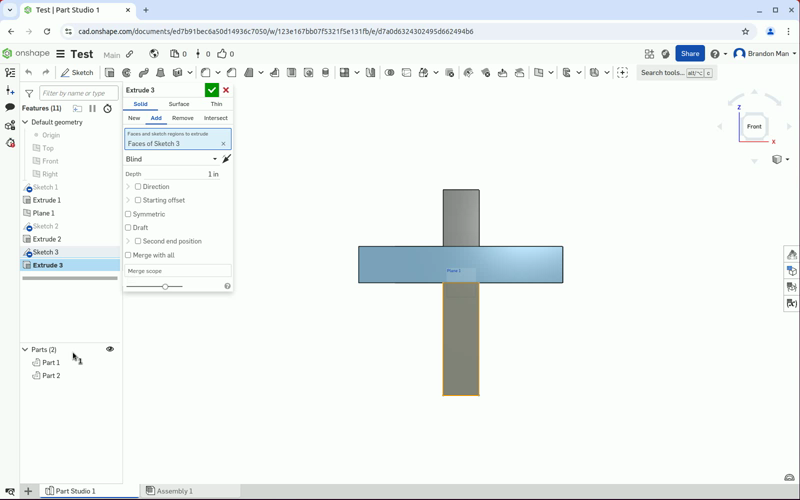
mouse_move(143, 106)
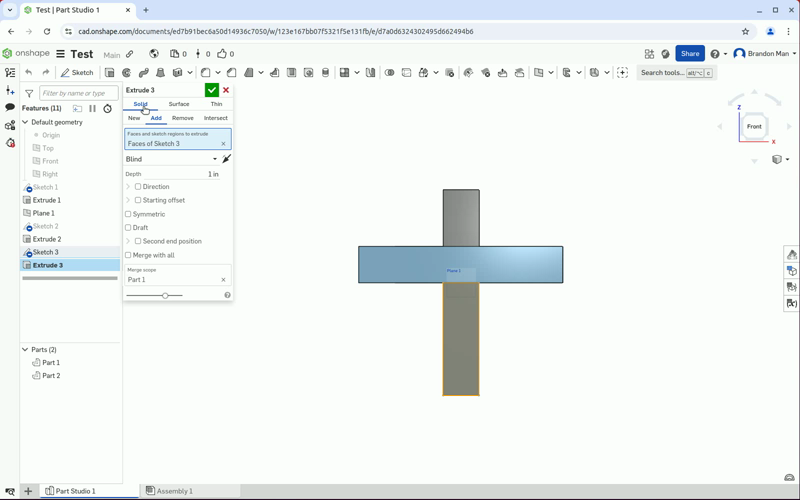
click(143, 106)
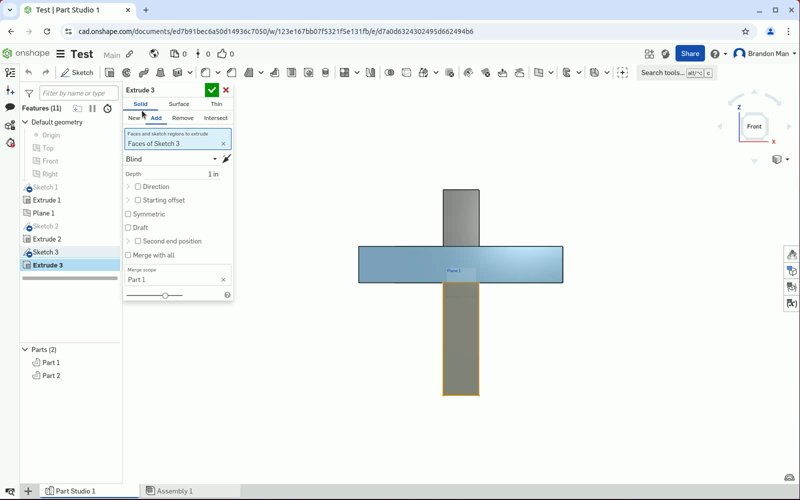
mouse_move(137, 120)
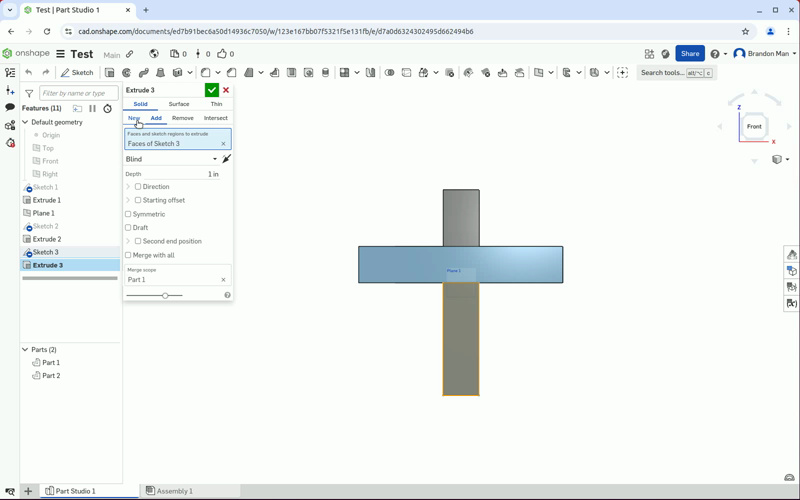
click(137, 120)
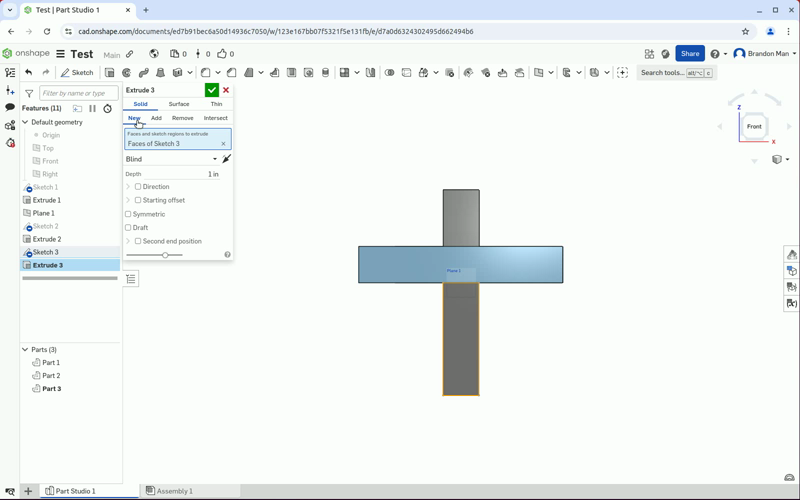
key(tab, 4)
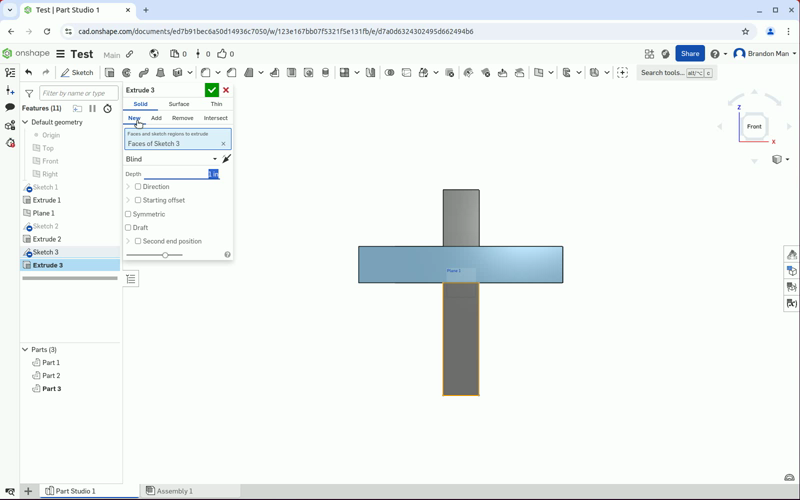
text(-7.462)
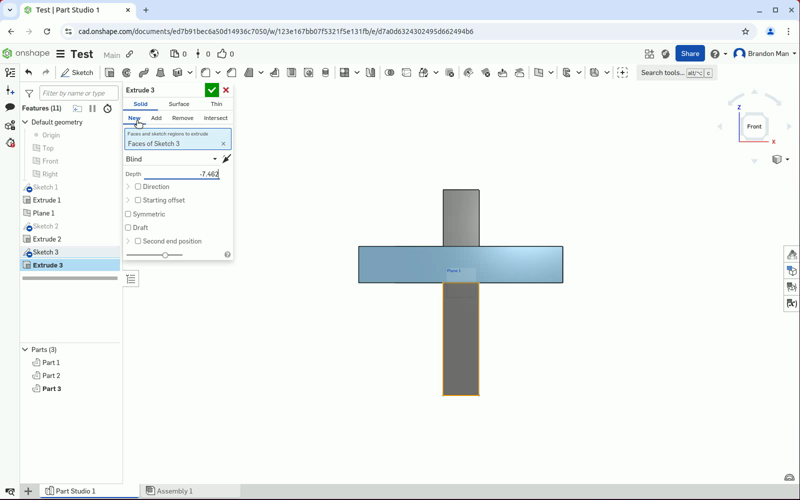
key(enter)
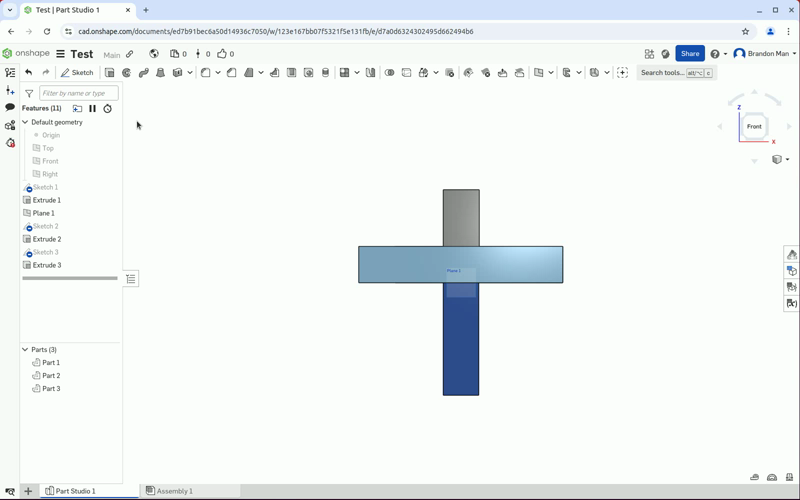
key(shift+h)
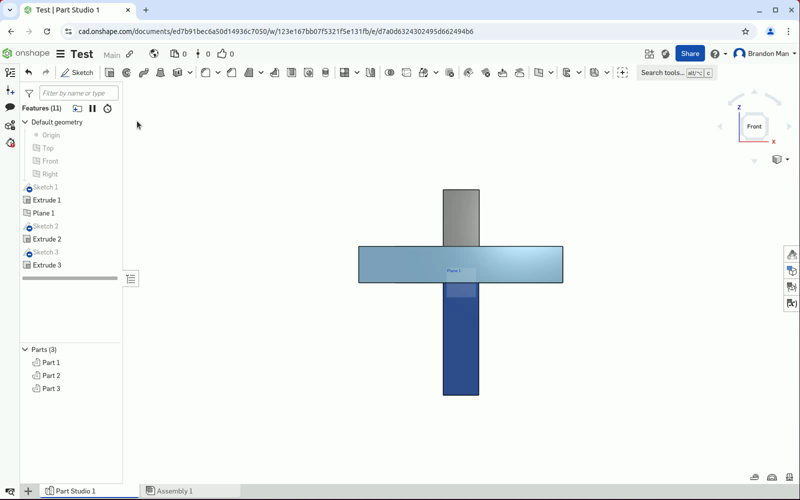
key(shift+h)
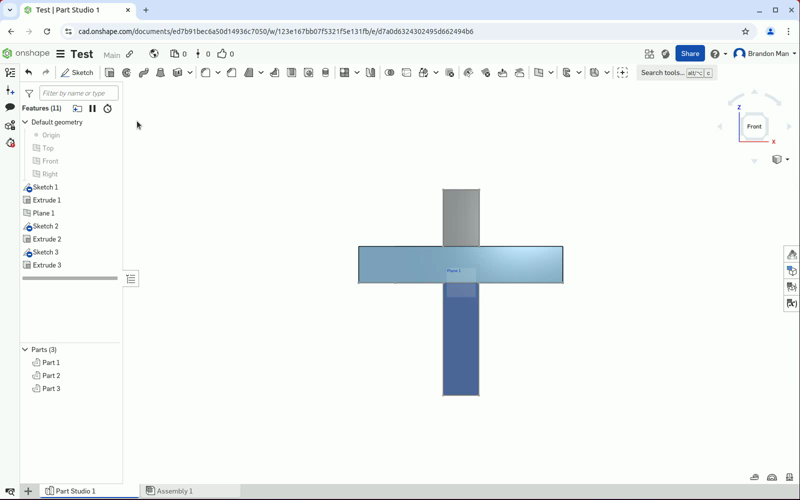
key(shift+7)
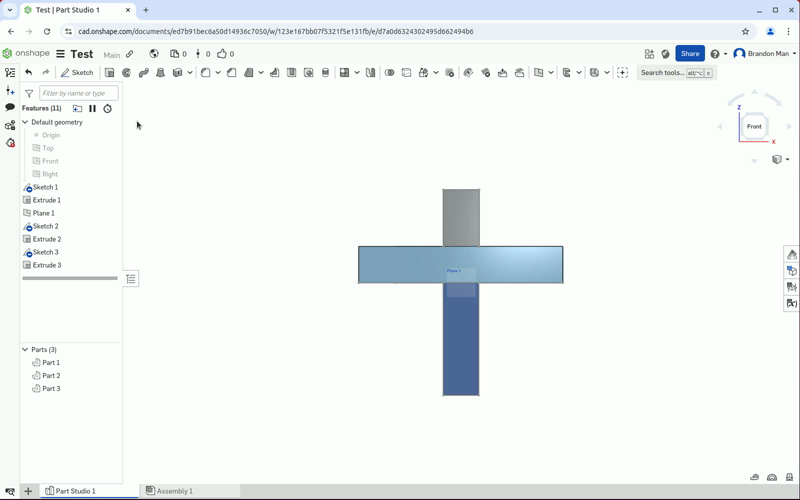
key(left, 2)
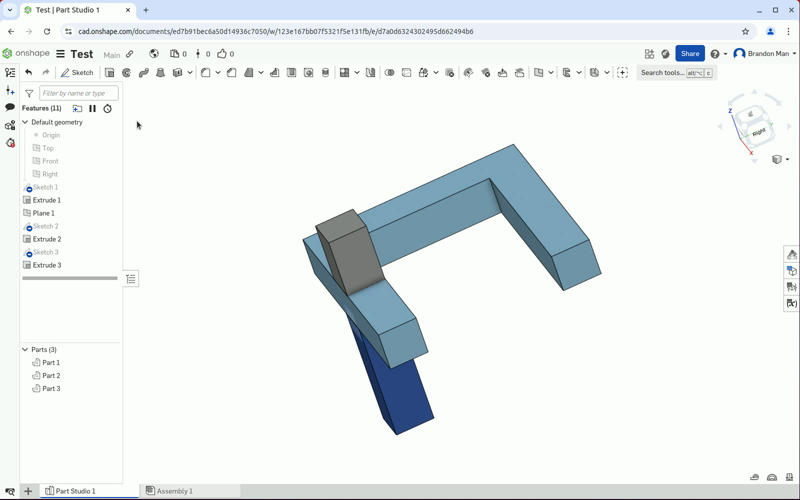
key(down, 2)
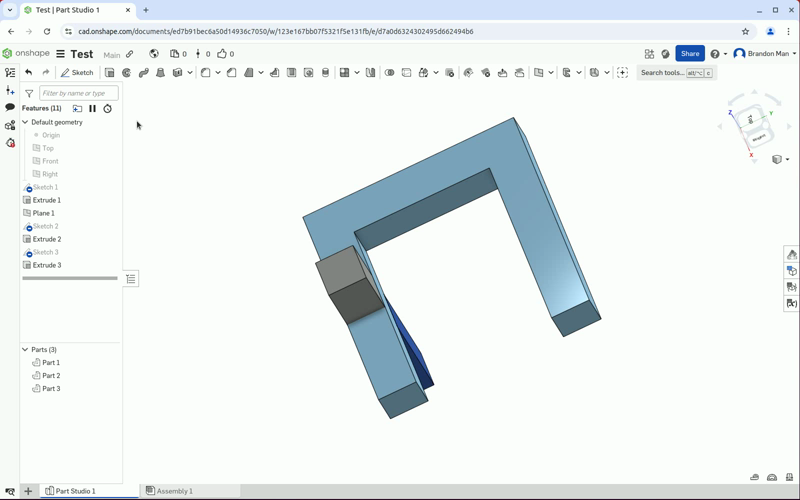
key(up, 2)
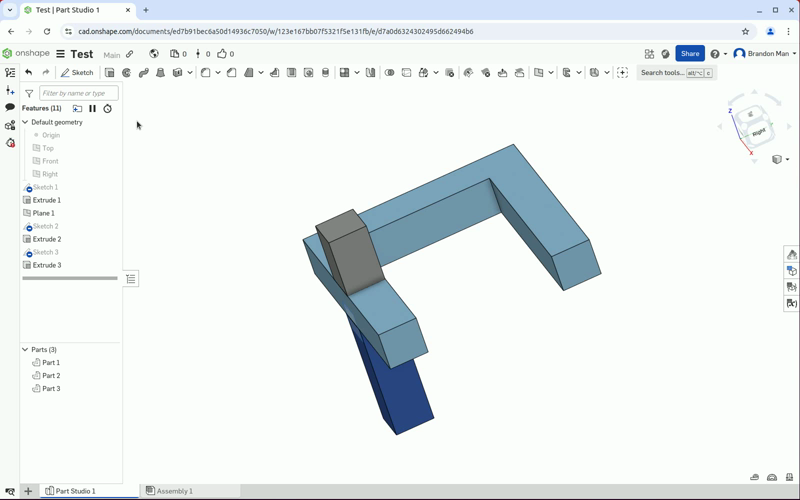
key(right, 2)
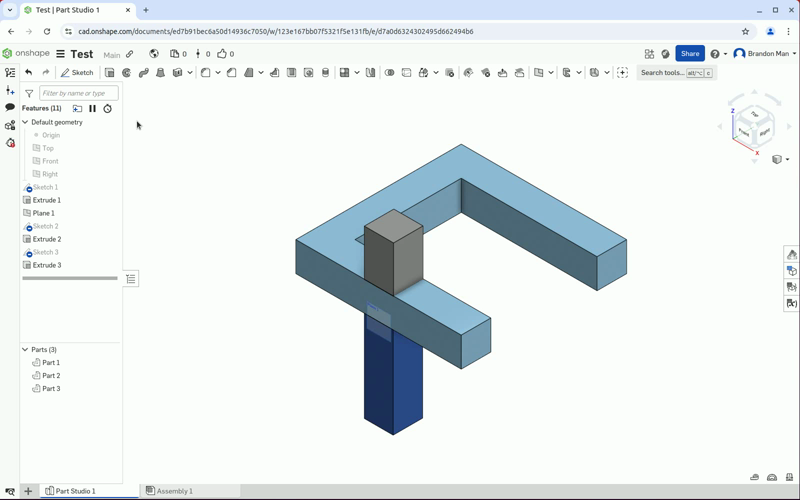
mouse_move(73, 189)
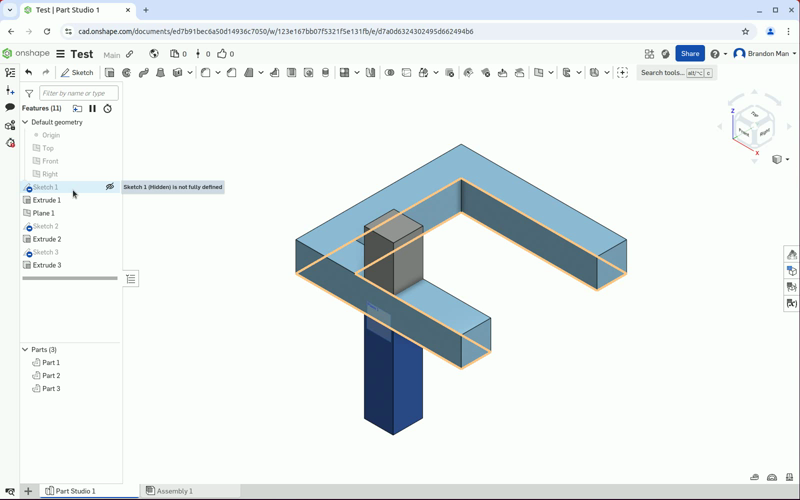
click(73, 189)